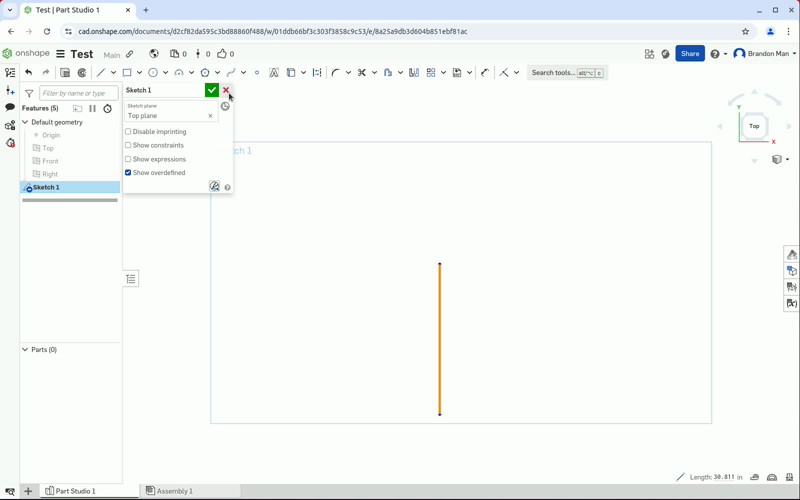
key(shift+h)
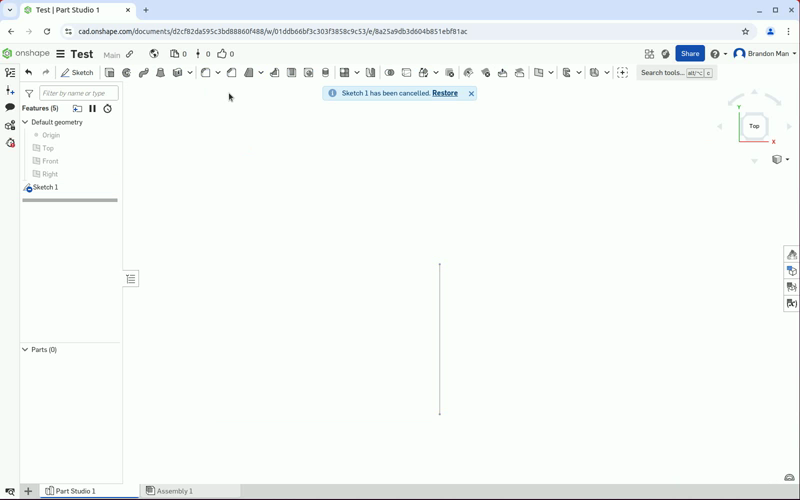
key(shift+s)
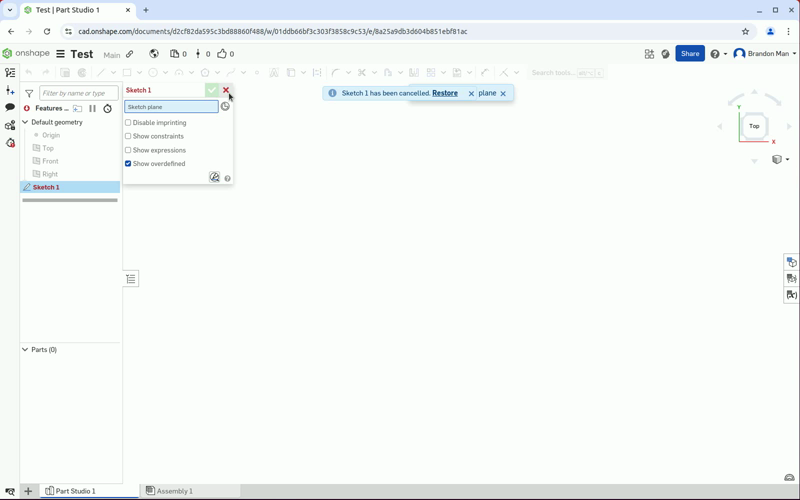
mouse_move(73, 150)
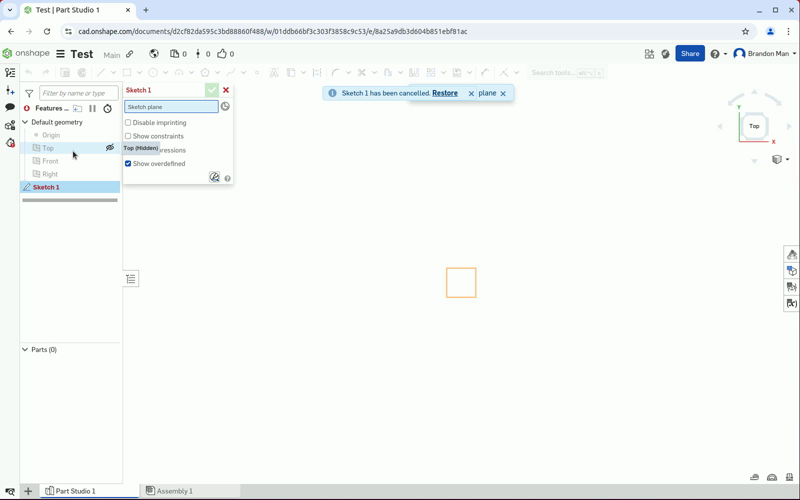
click(73, 150)
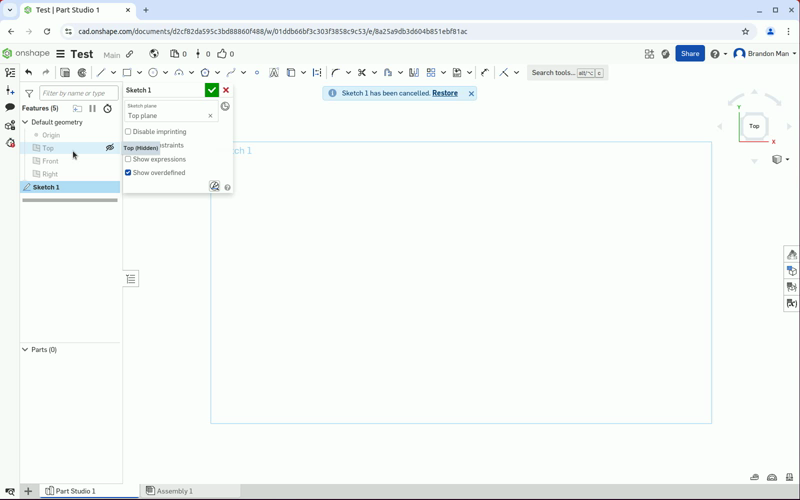
mouse_move(73, 352)
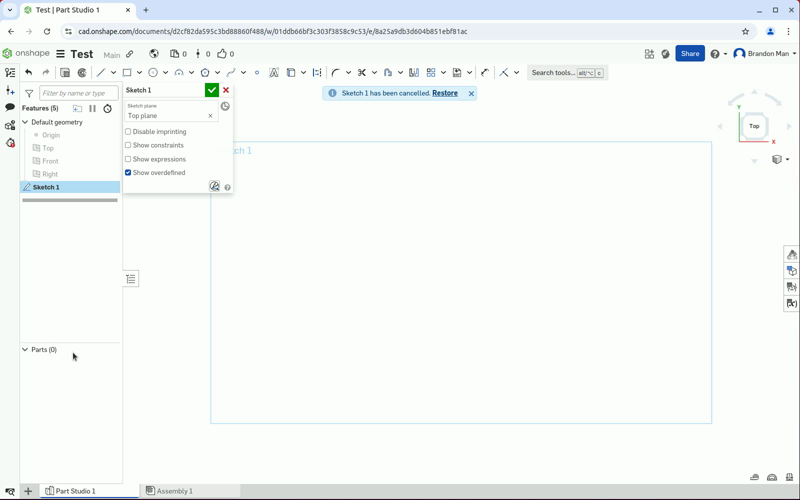
key(y)
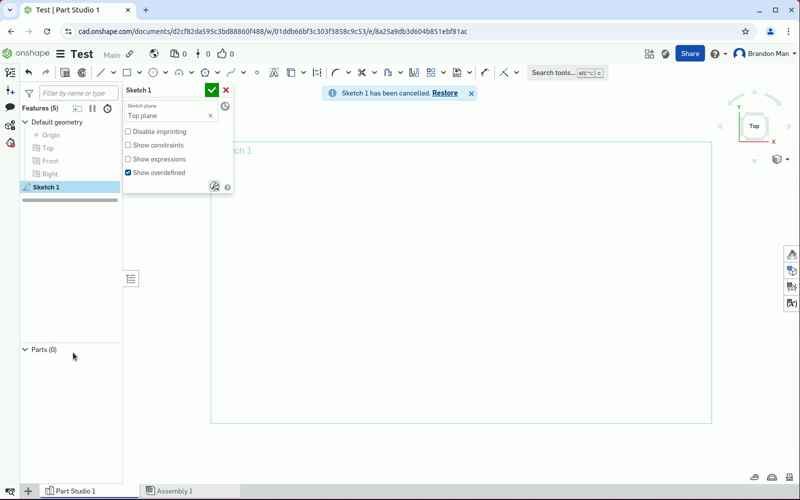
key(c)
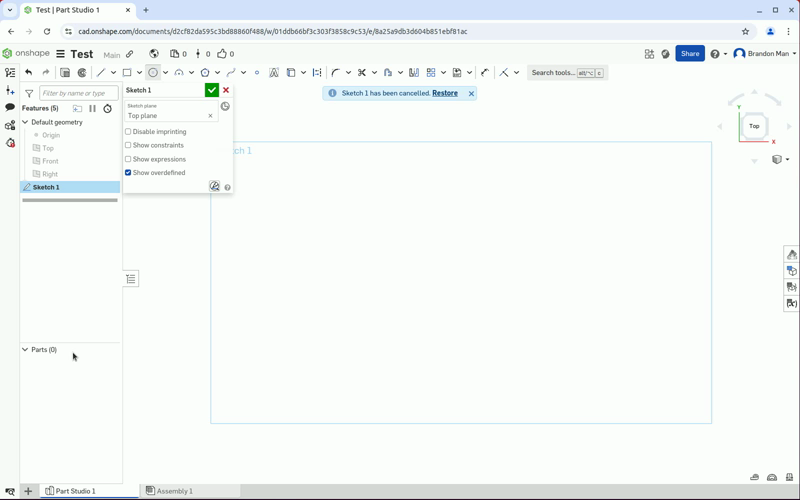
key_down(shift)
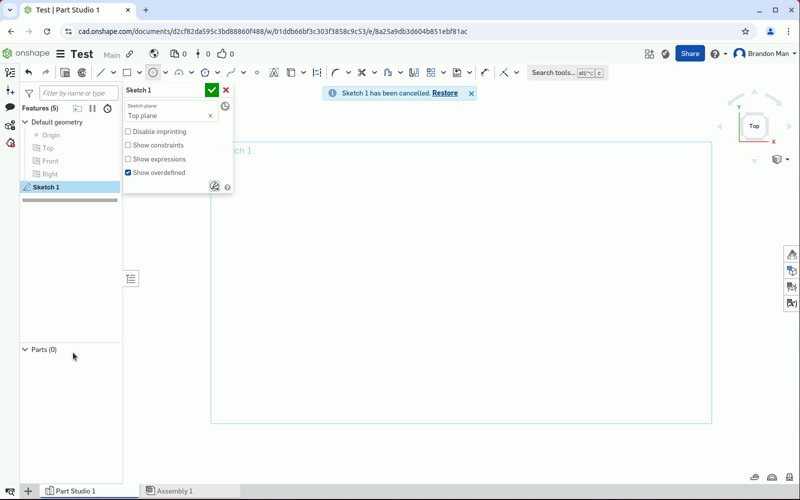
mouse_move(461, 282)
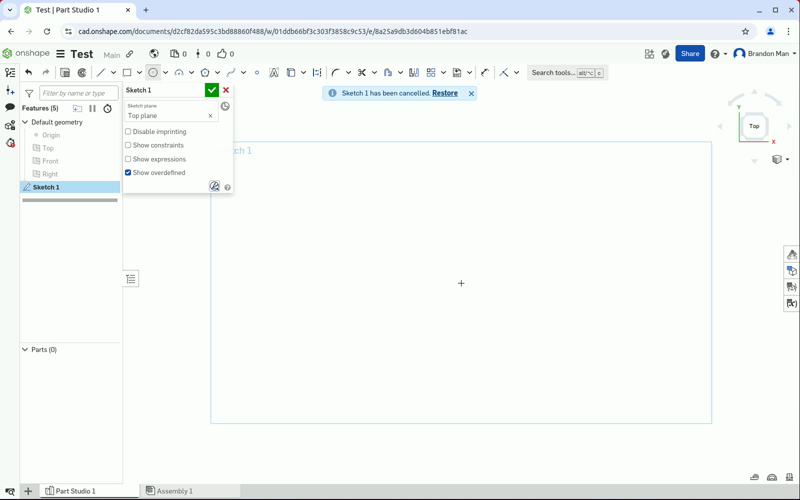
click(461, 282)
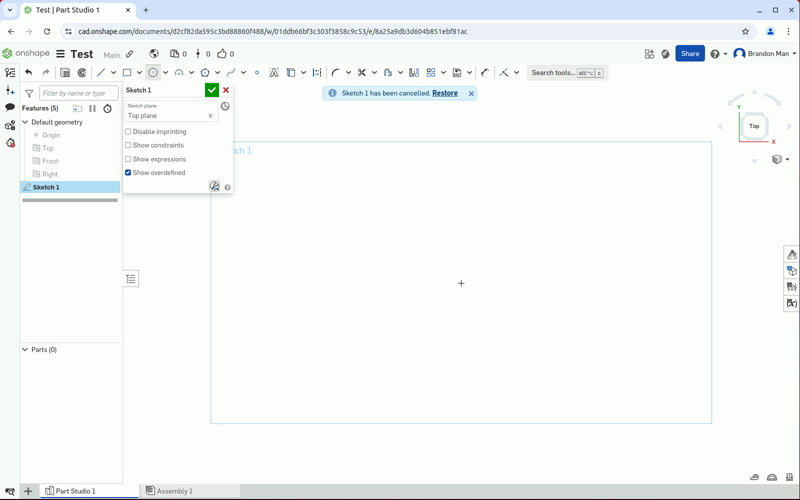
key_up(shift)
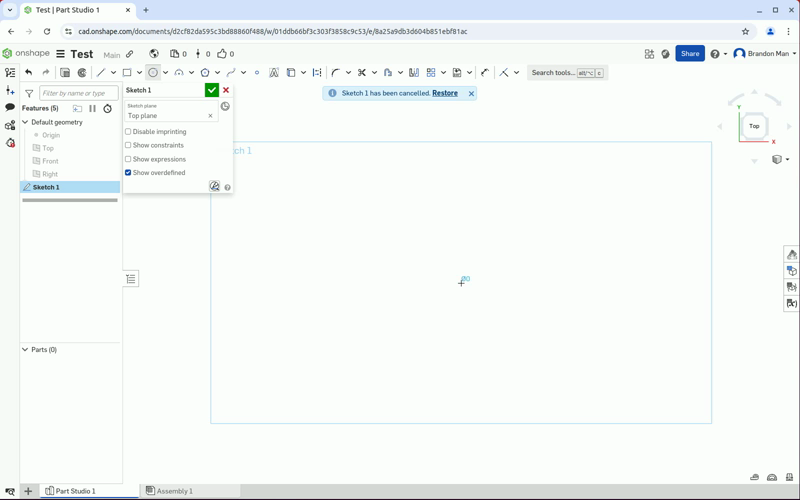
mouse_move(512, 282)
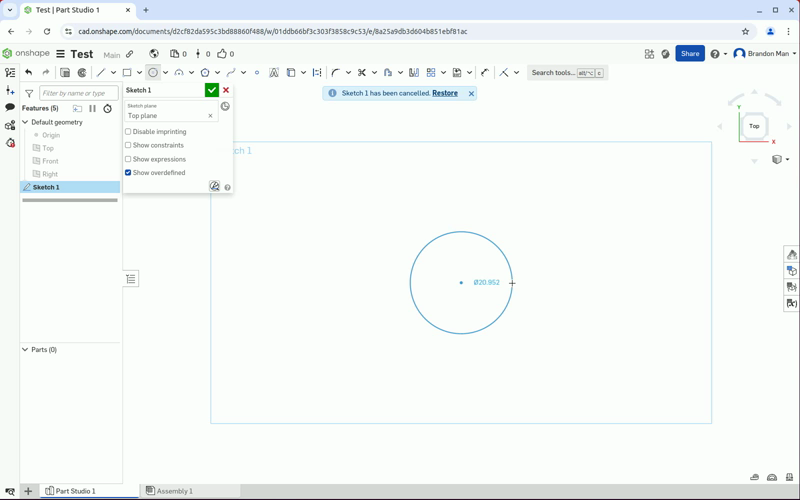
click(512, 282)
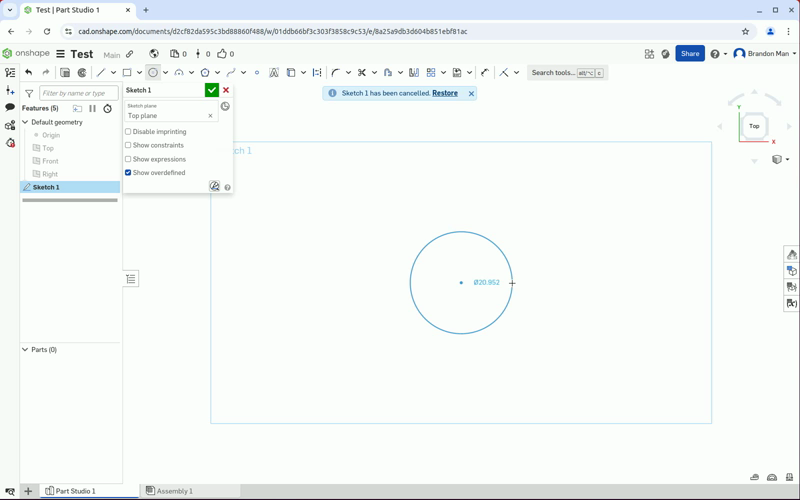
key(esc)
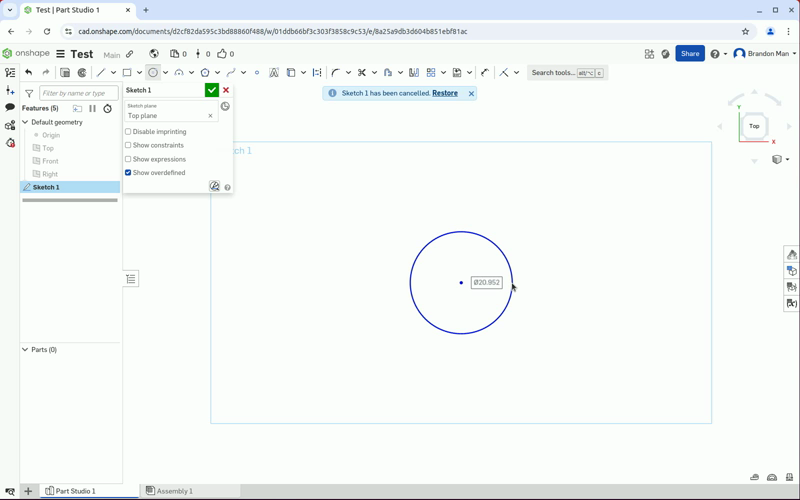
mouse_move(481, 256)
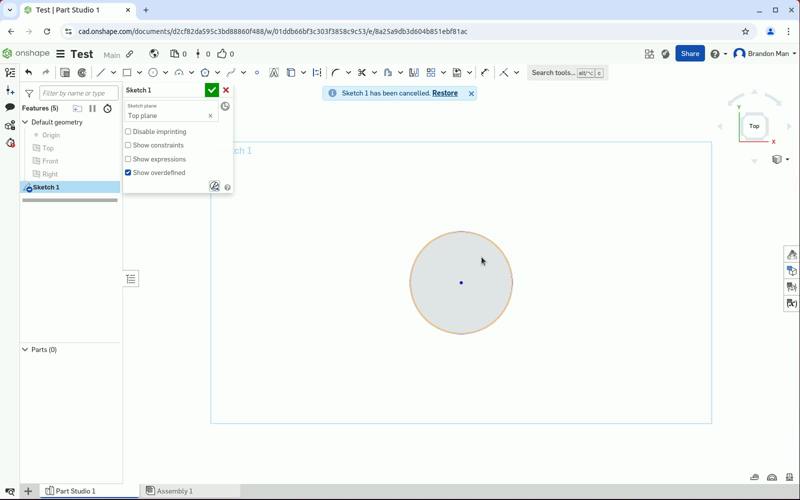
click(481, 256)
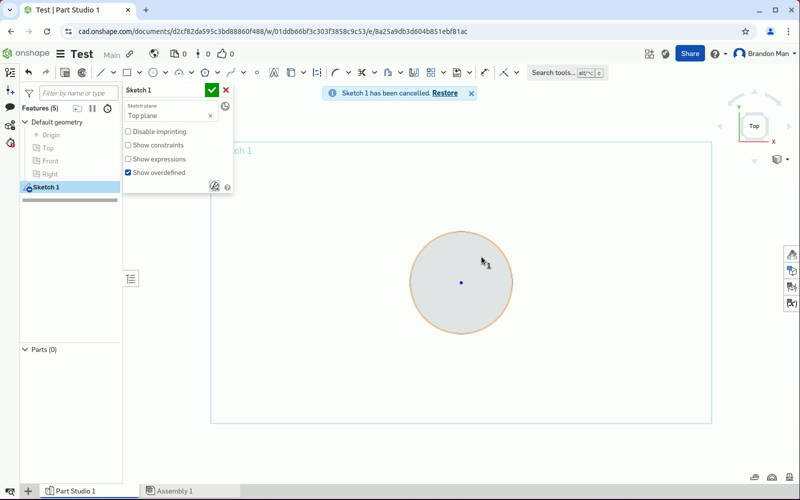
mouse_move(73, 352)
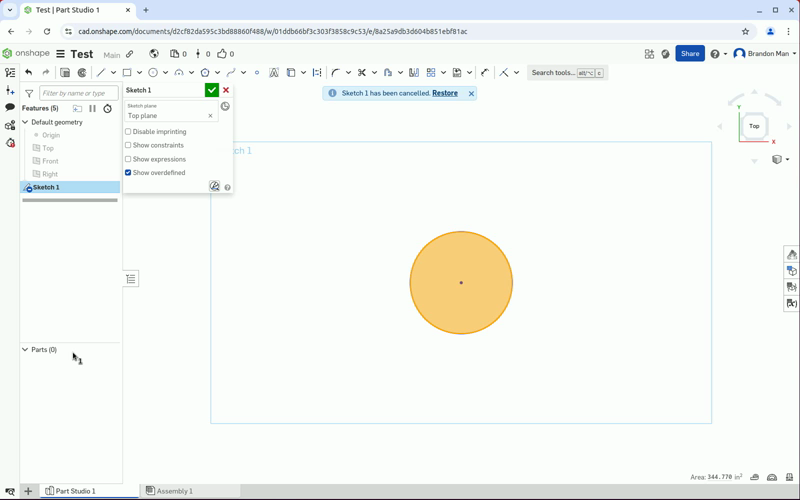
key(shift+y)
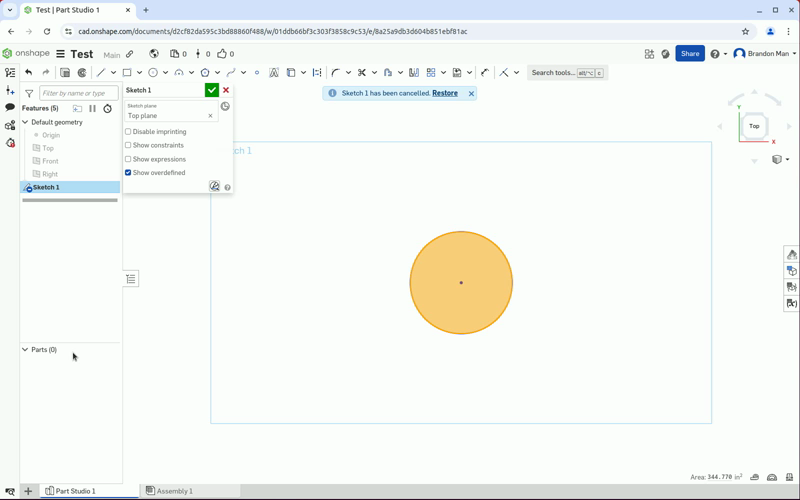
key(shift+e)
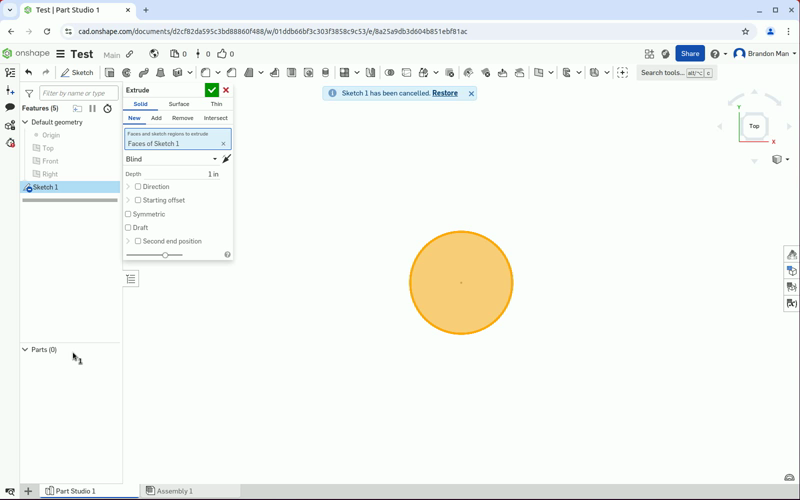
mouse_move(143, 106)
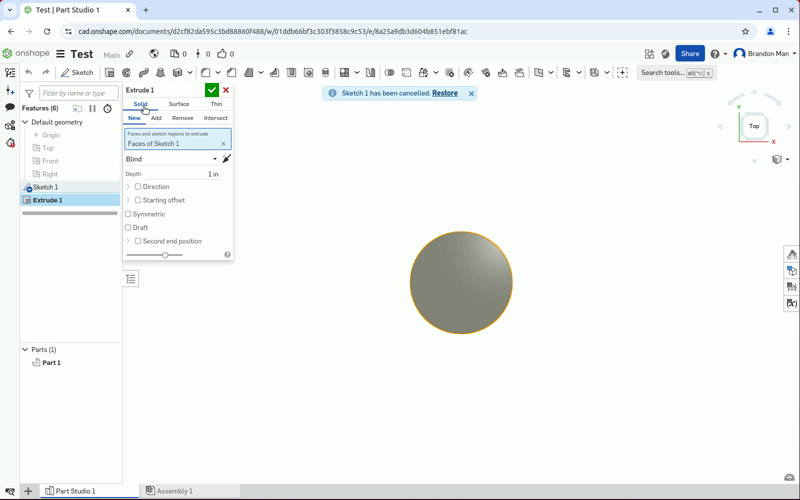
click(143, 106)
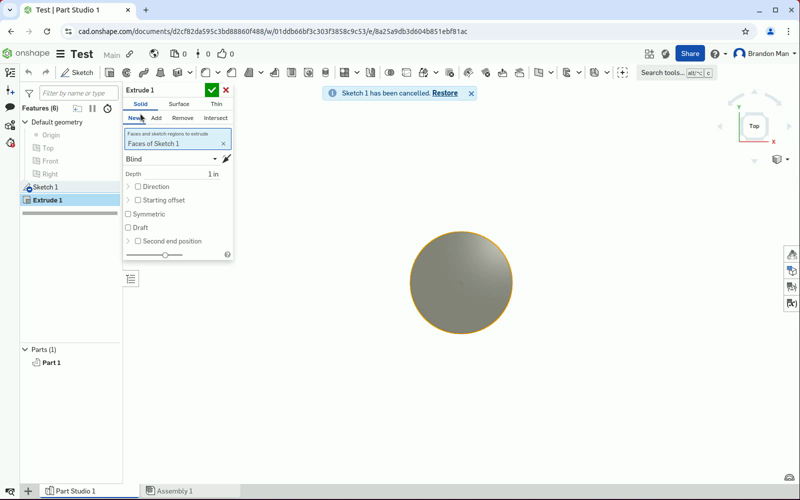
mouse_move(137, 120)
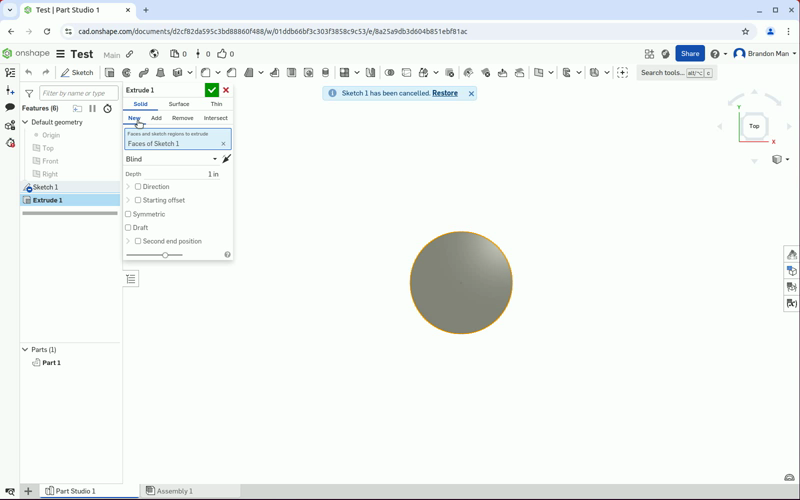
click(137, 120)
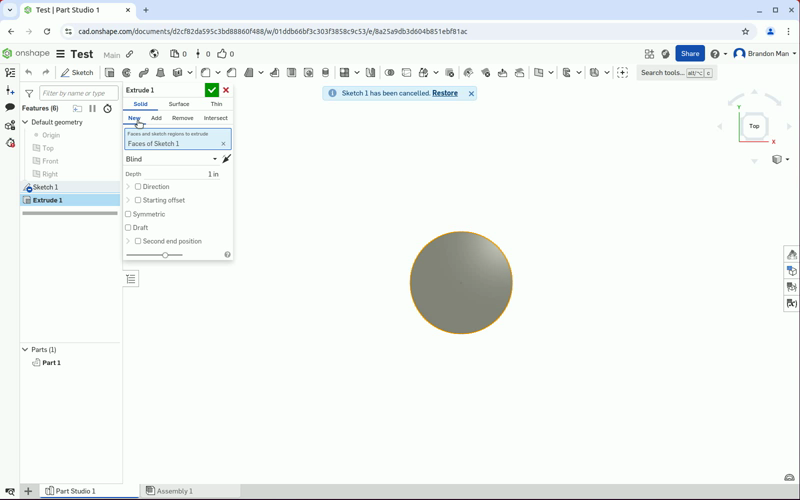
key(tab, 4)
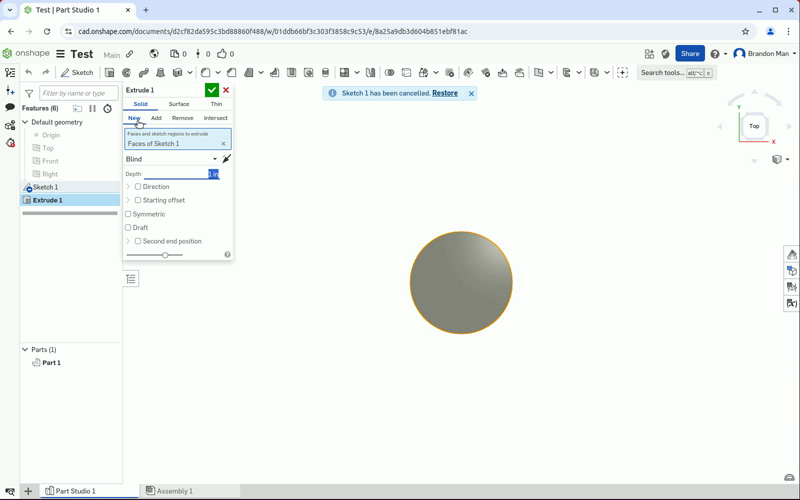
text(-19.257)
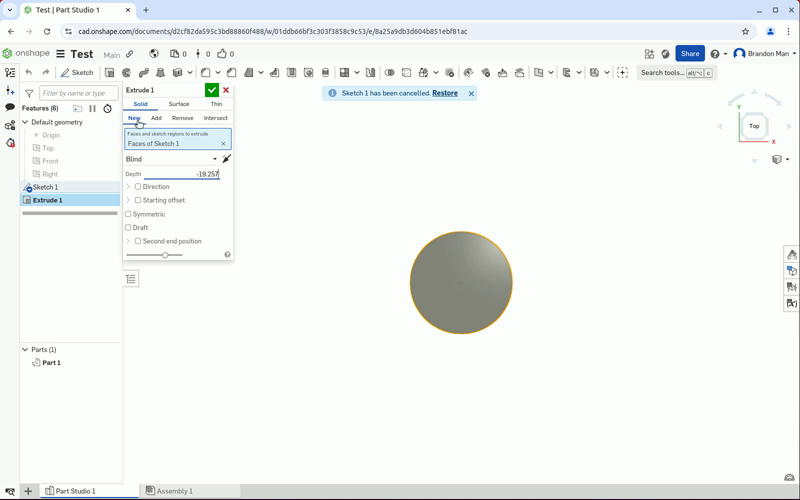
key(enter)
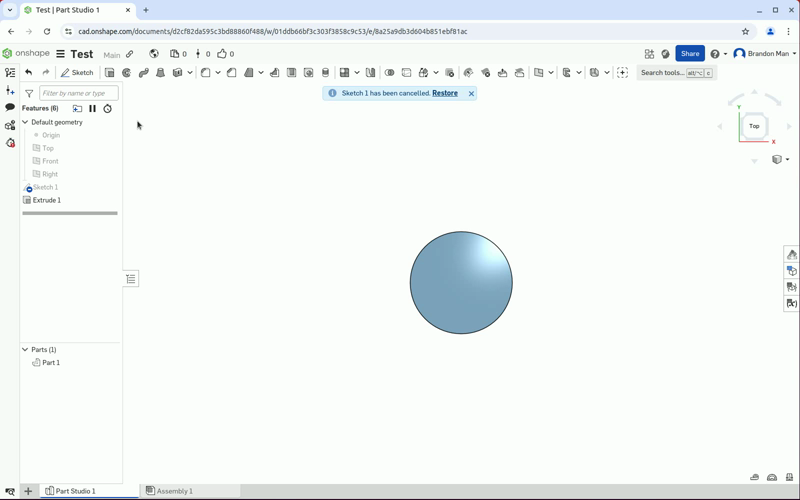
key(shift+h)
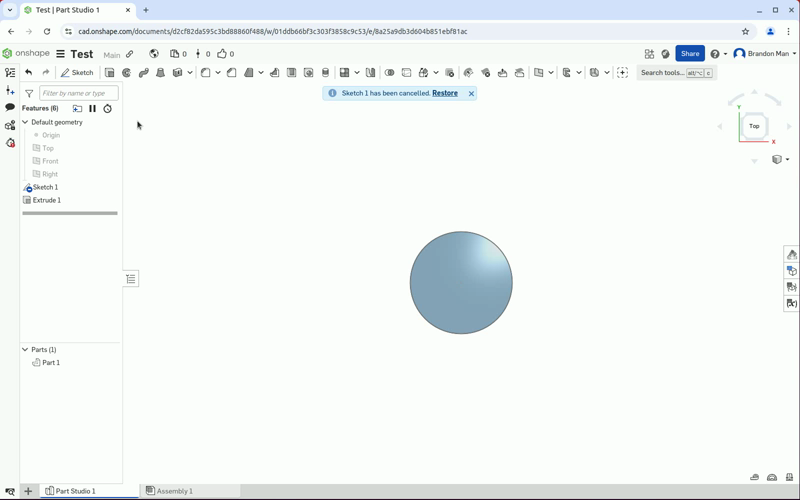
key(shift+h)
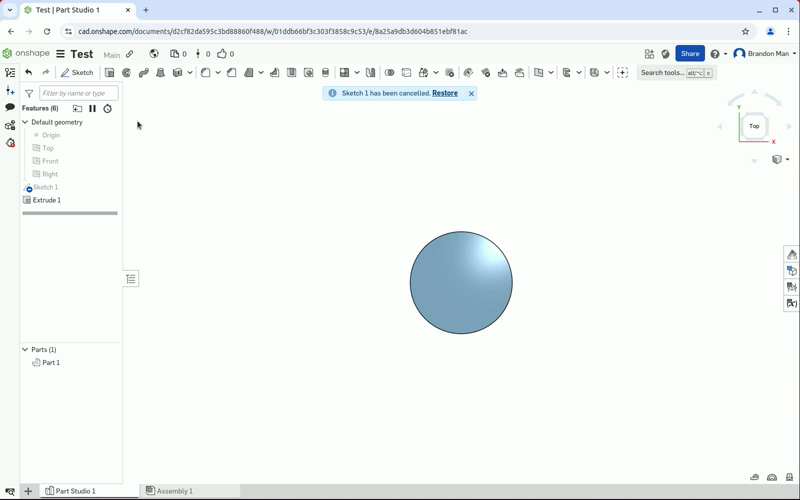
mouse_move(73, 189)
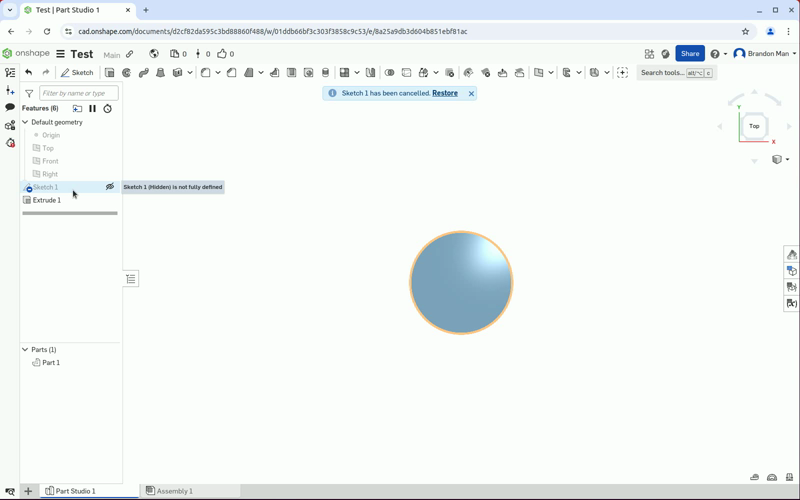
click(73, 189)
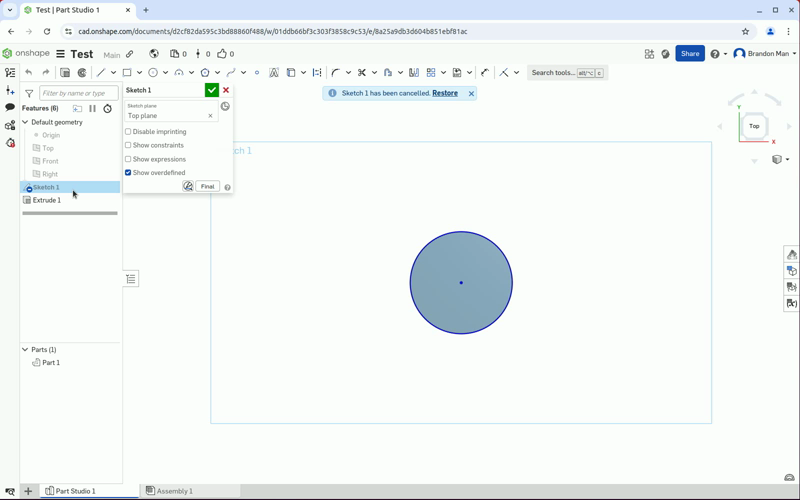
mouse_move(229, 92)
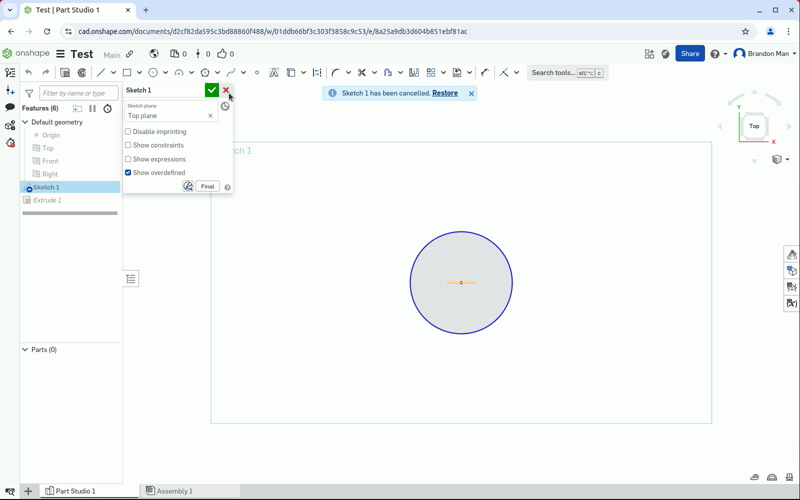
click(229, 92)
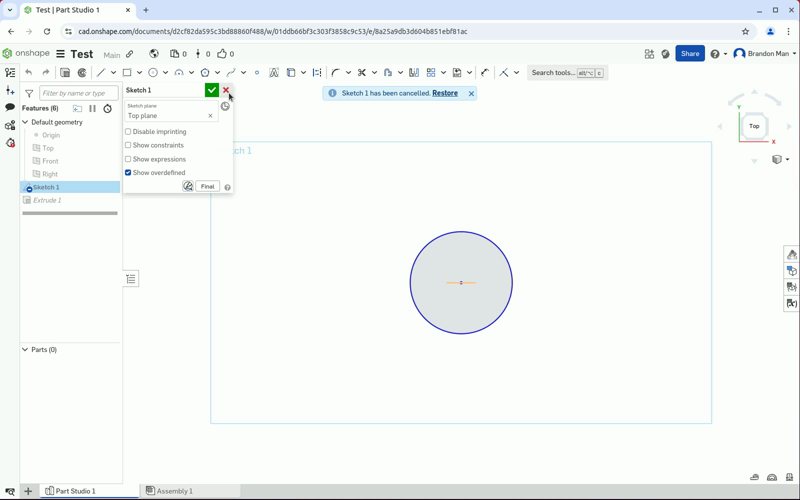
key(shift+s)
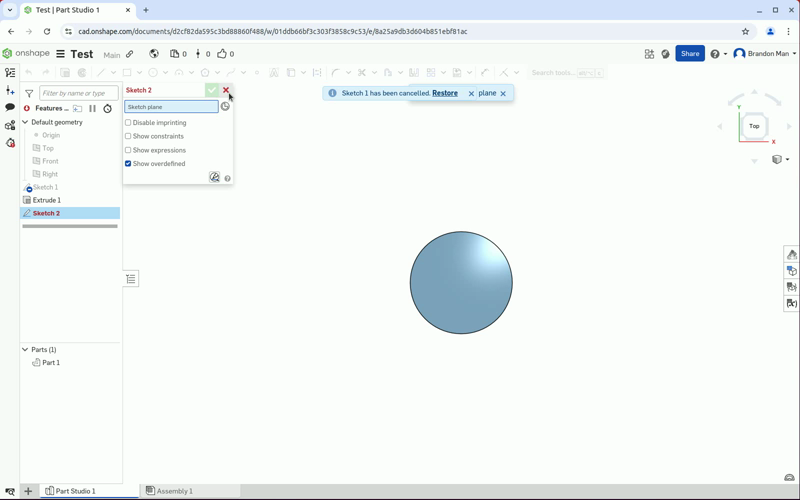
mouse_move(73, 150)
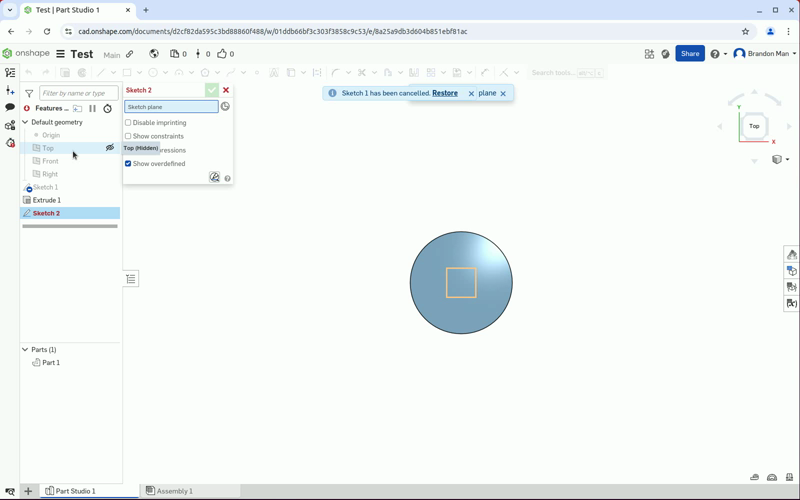
click(73, 150)
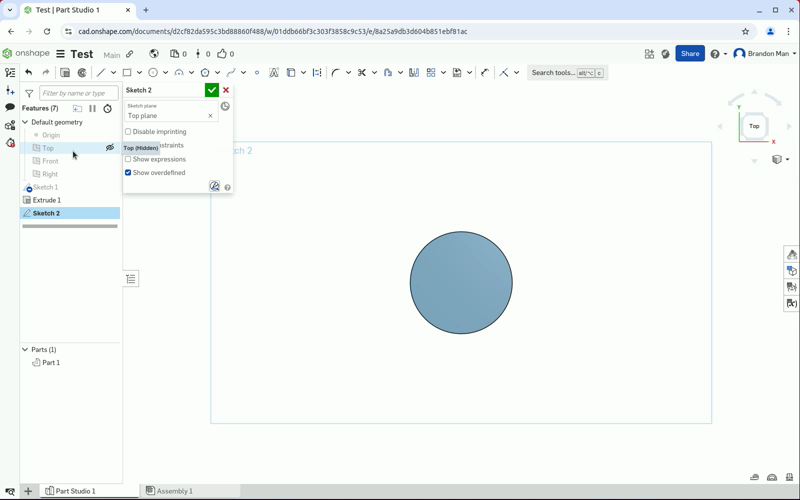
mouse_move(73, 352)
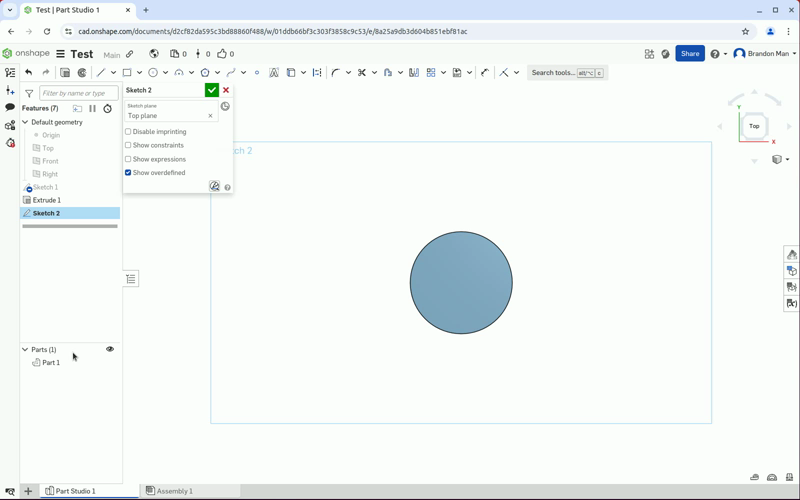
key(y)
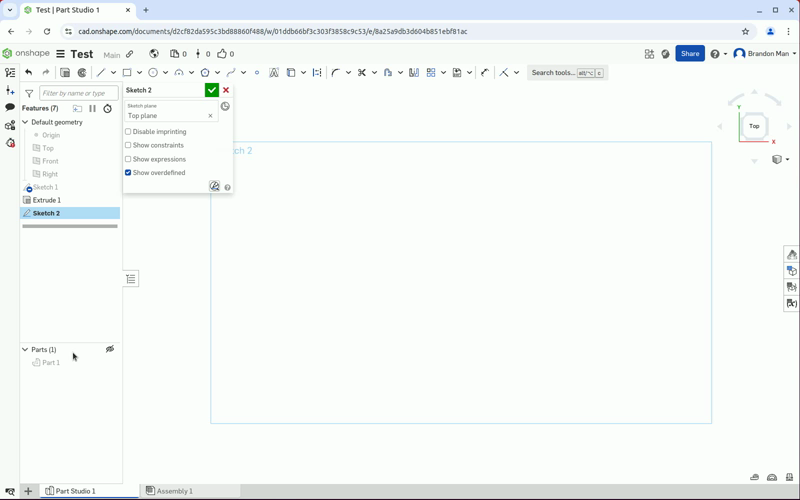
key(l)
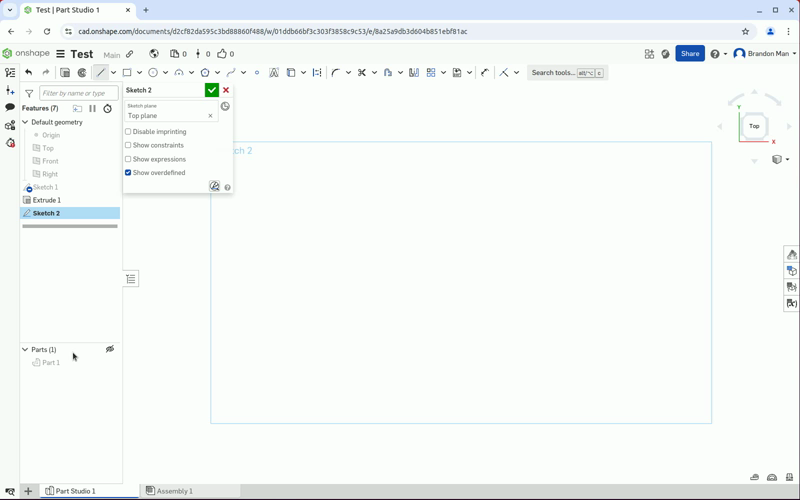
key_down(shift)
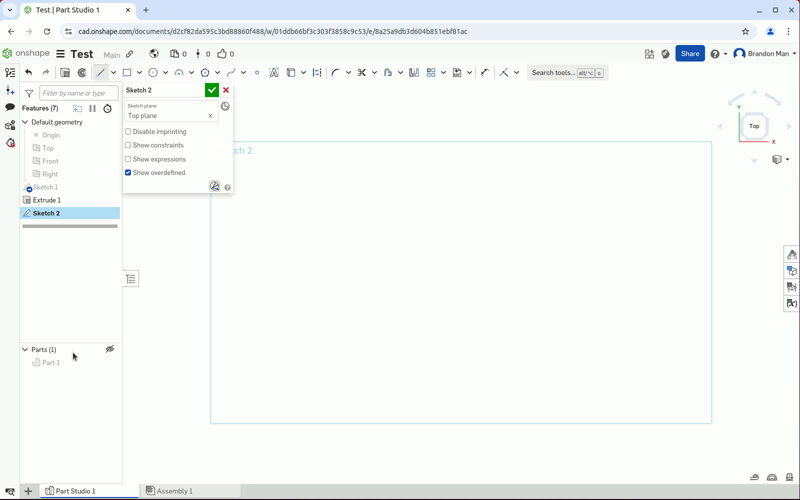
mouse_move(396, 282)
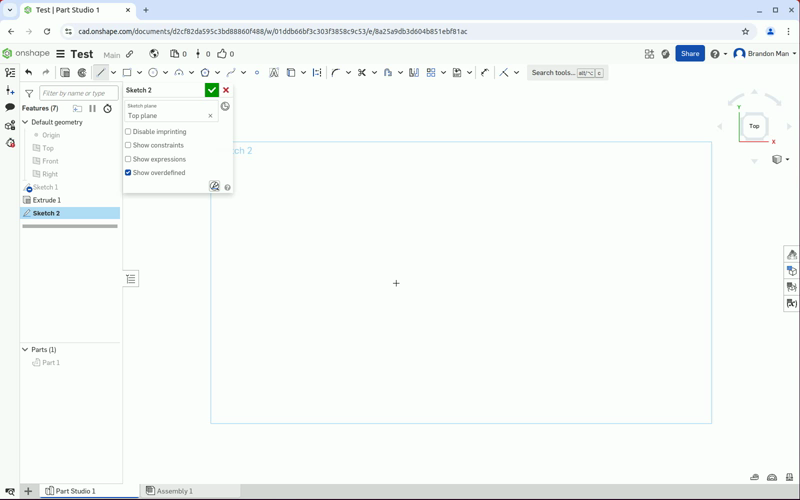
click(396, 282)
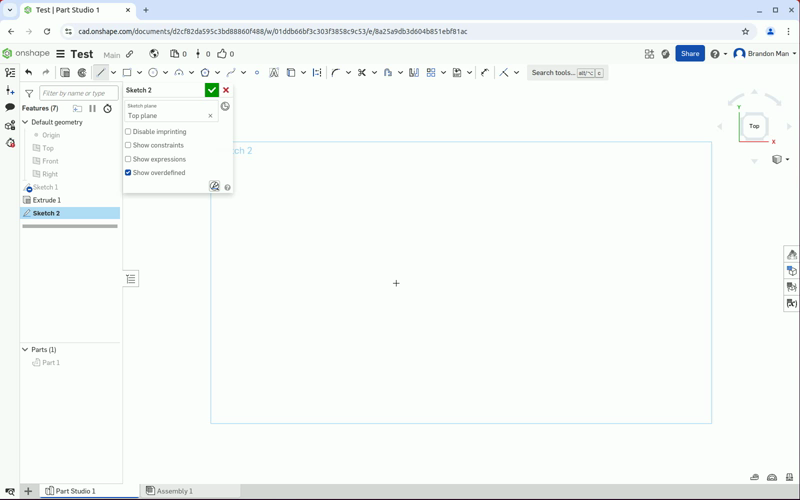
key_up(shift)
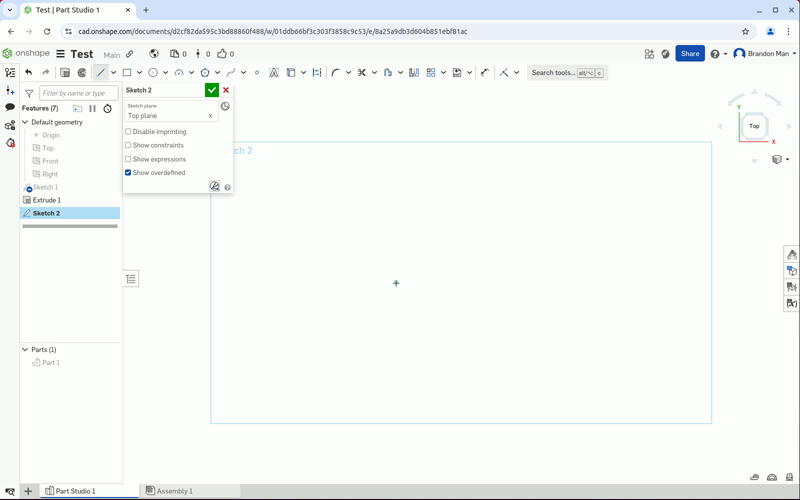
key_down(shift)
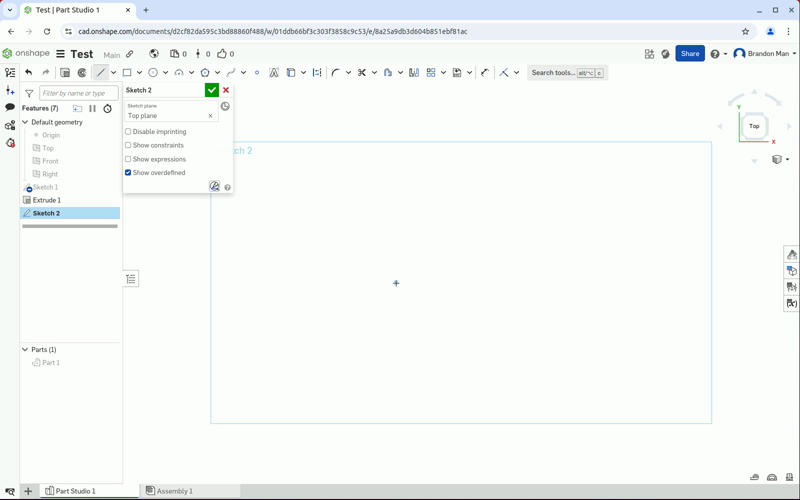
mouse_move(429, 339)
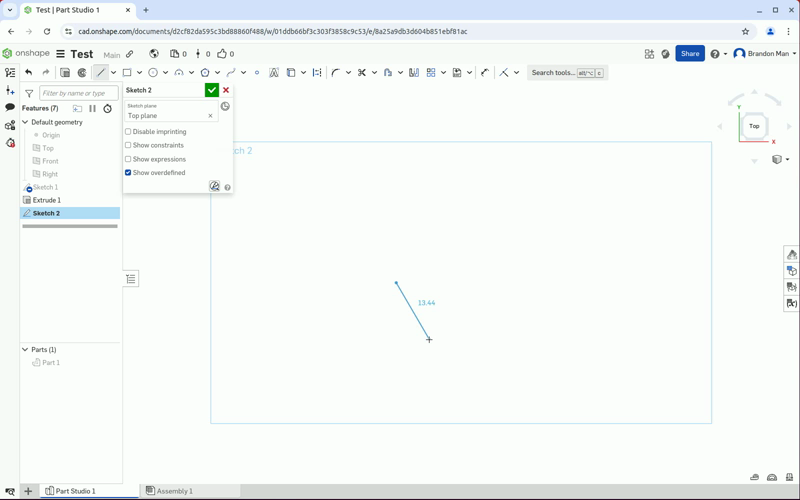
click(429, 339)
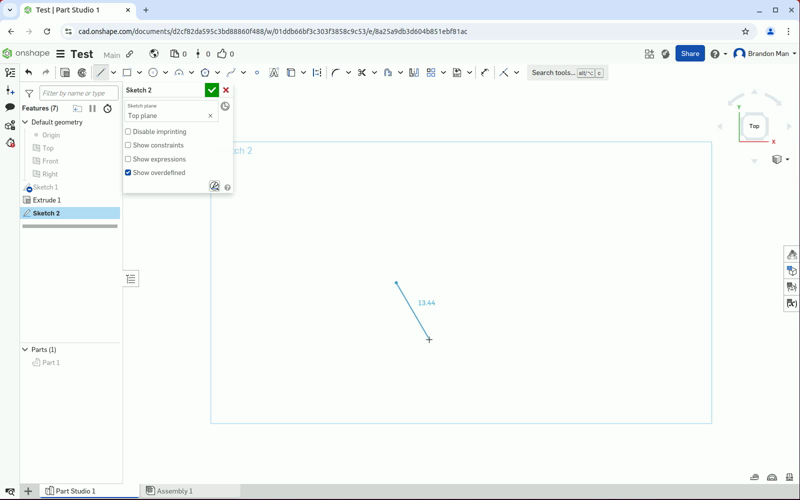
key_up(shift)
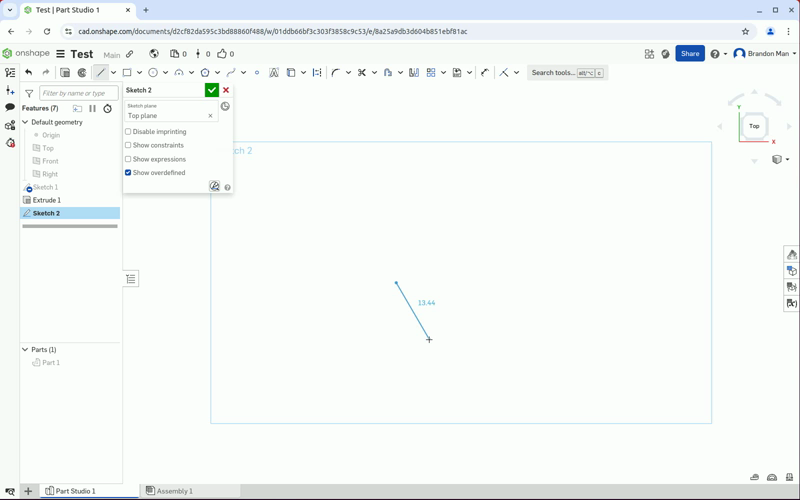
key_down(shift)
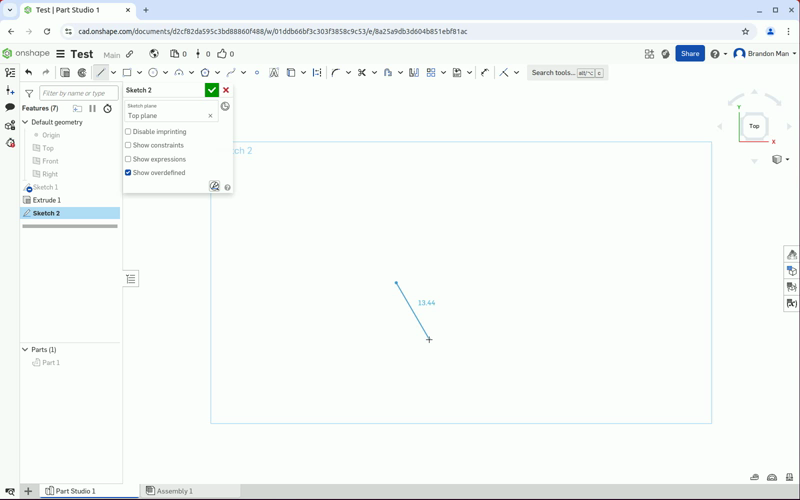
mouse_move(493, 339)
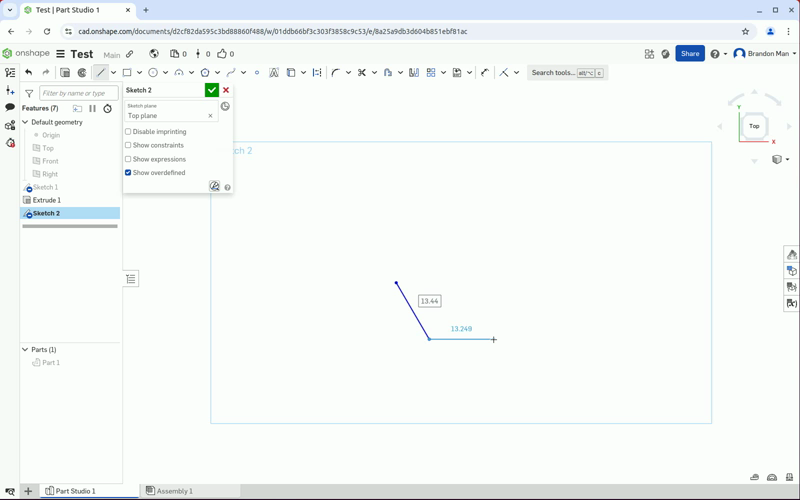
click(493, 339)
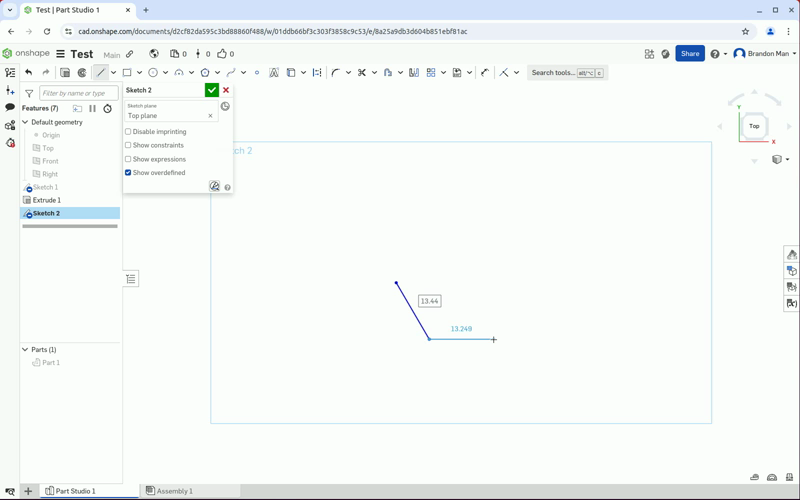
key_up(shift)
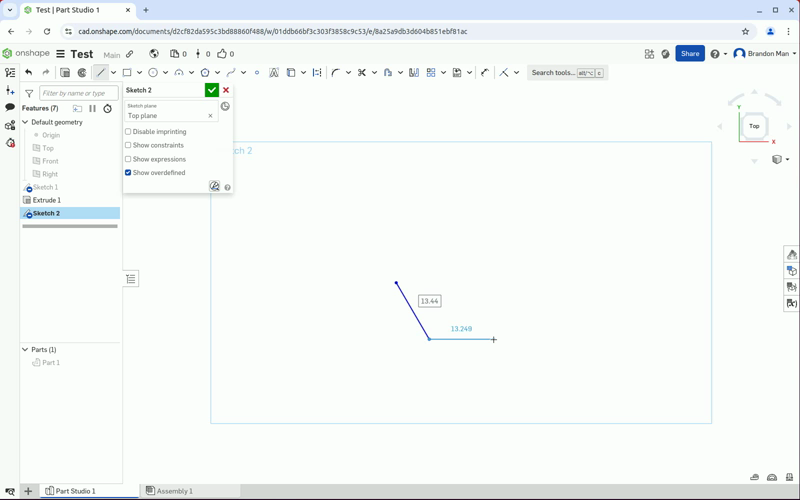
key_down(shift)
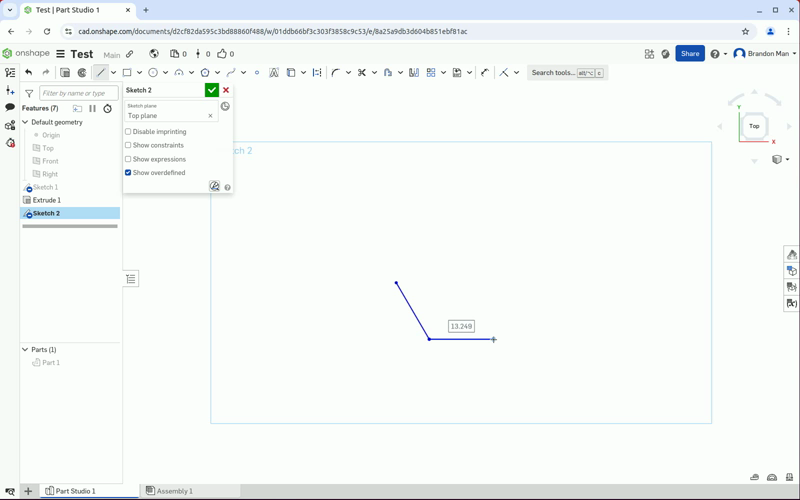
mouse_move(526, 282)
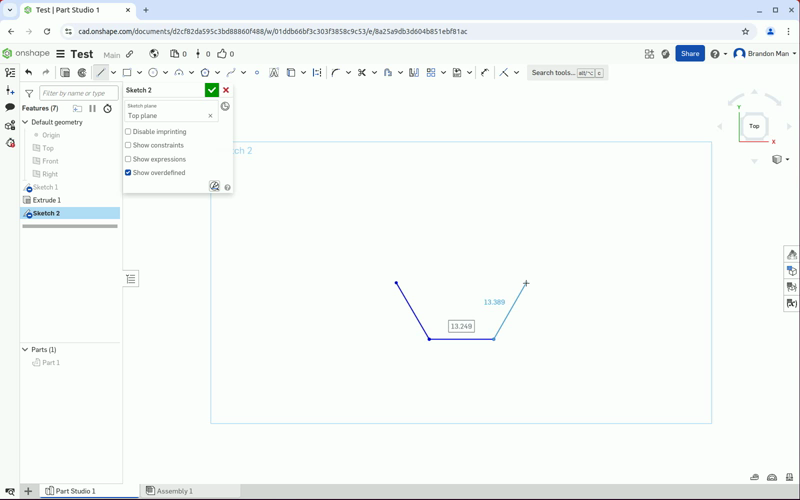
click(526, 282)
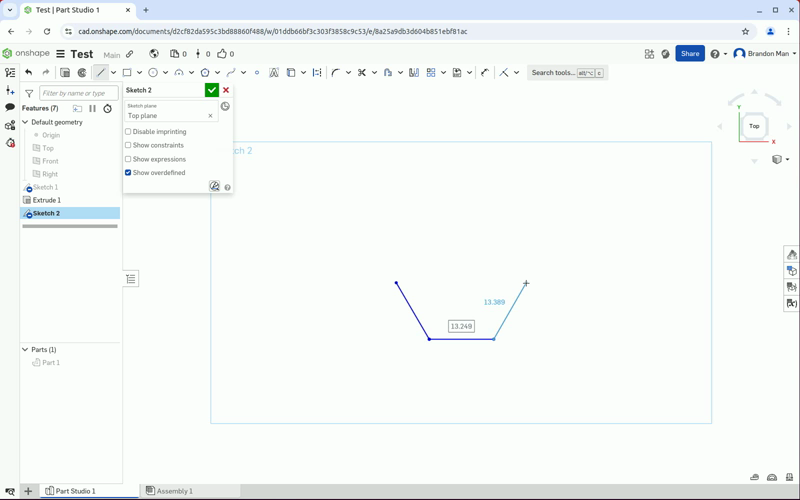
key_up(shift)
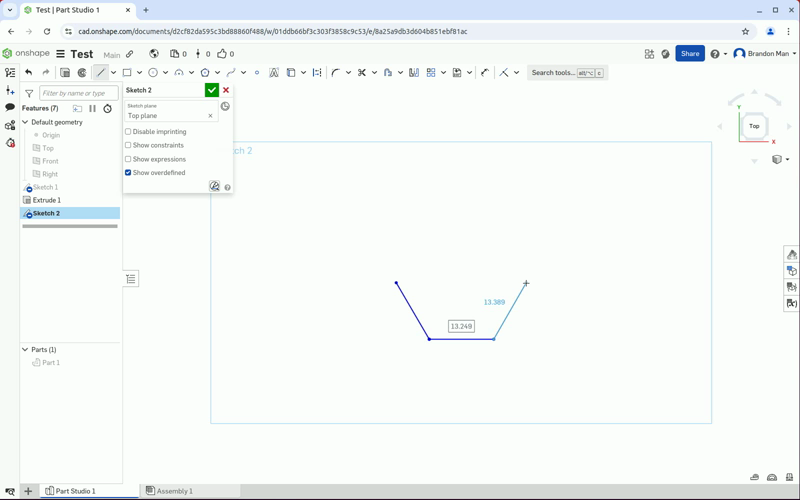
key_down(shift)
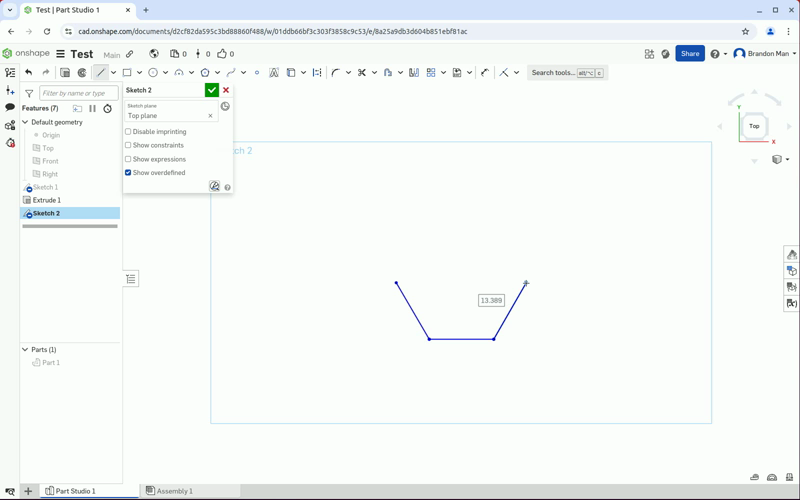
mouse_move(493, 226)
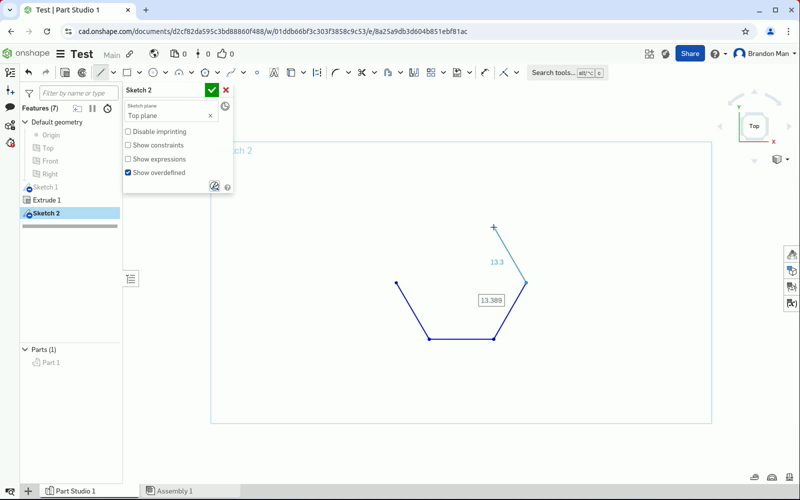
click(493, 226)
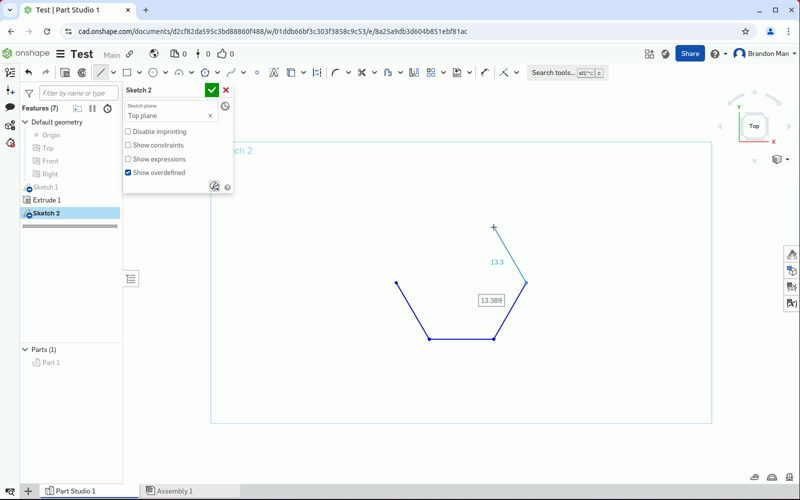
key_up(shift)
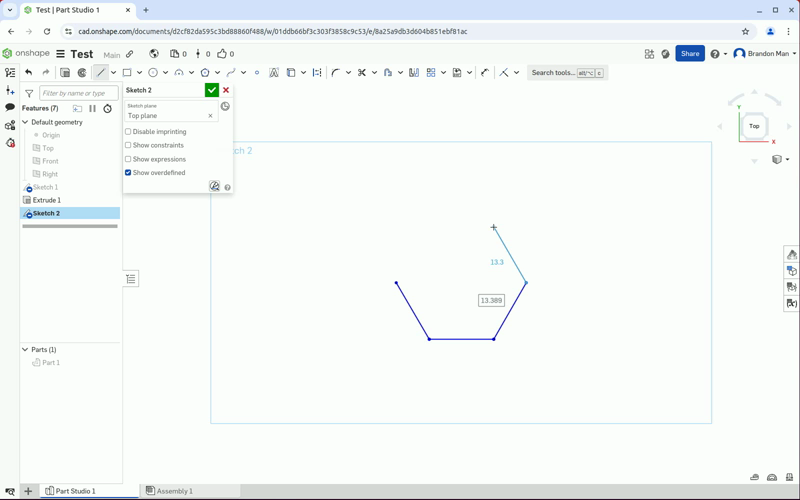
key_down(shift)
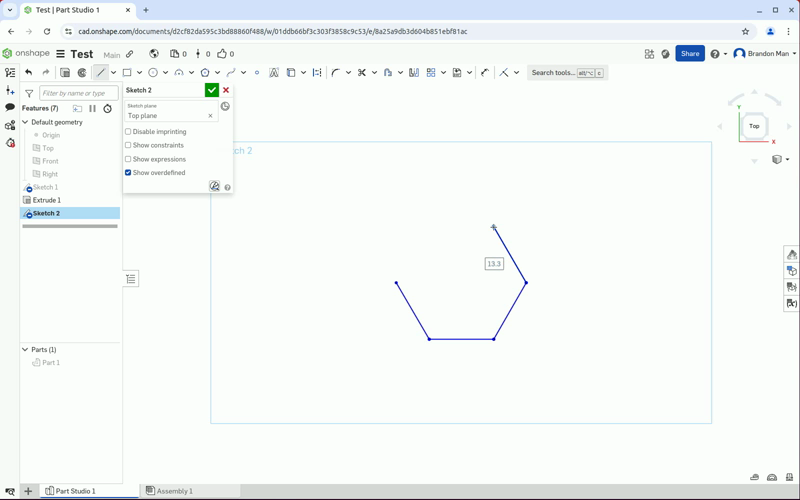
mouse_move(429, 226)
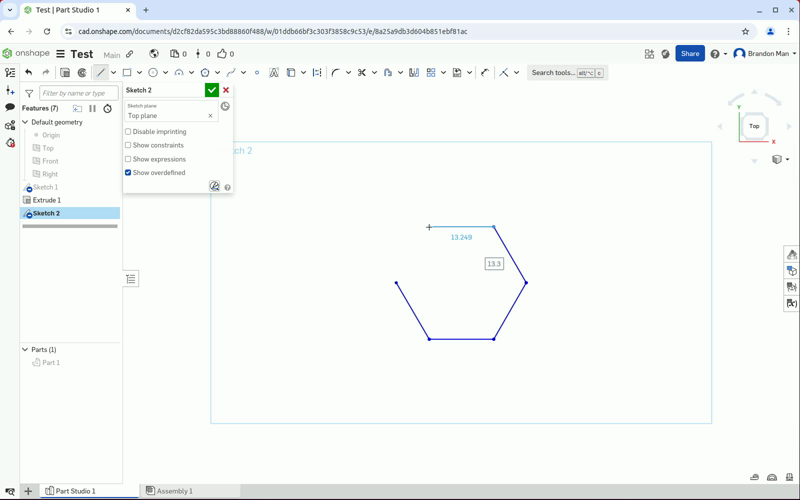
click(429, 226)
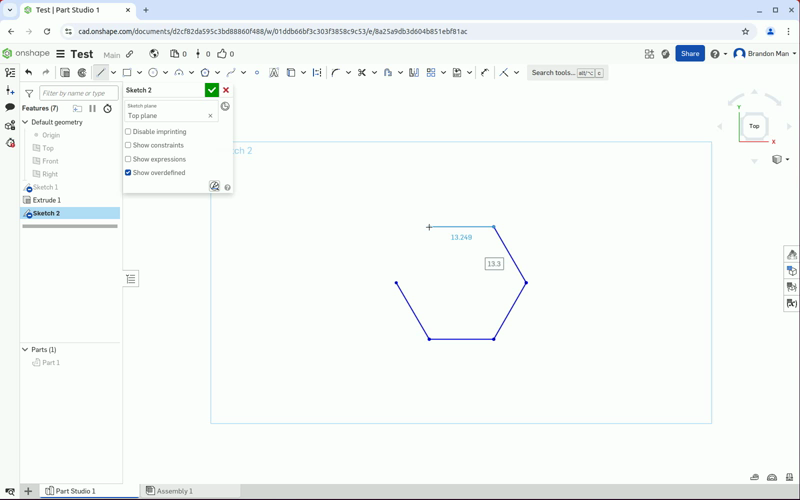
key_up(shift)
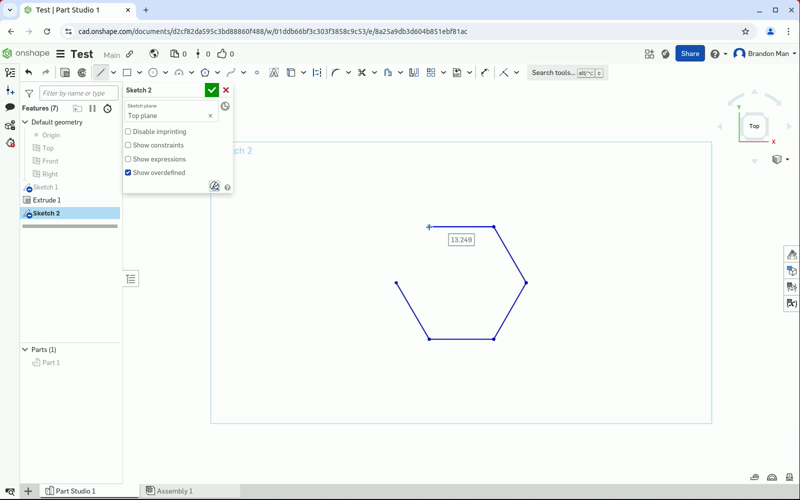
key_down(shift)
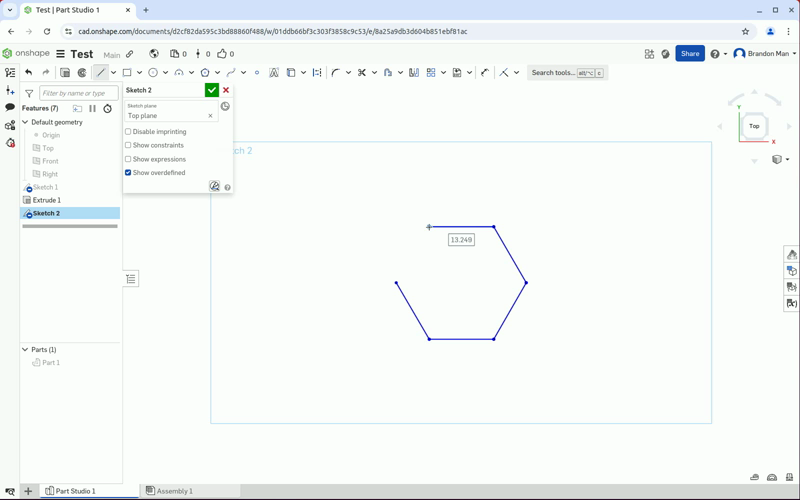
mouse_move(396, 282)
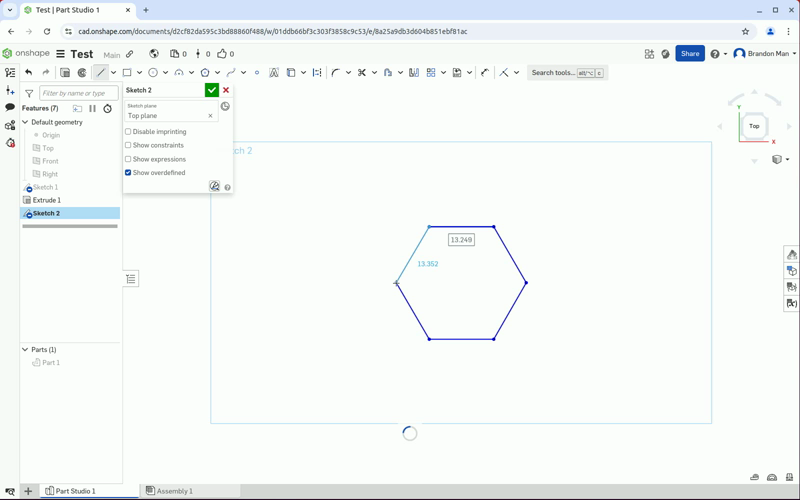
key_up(shift)
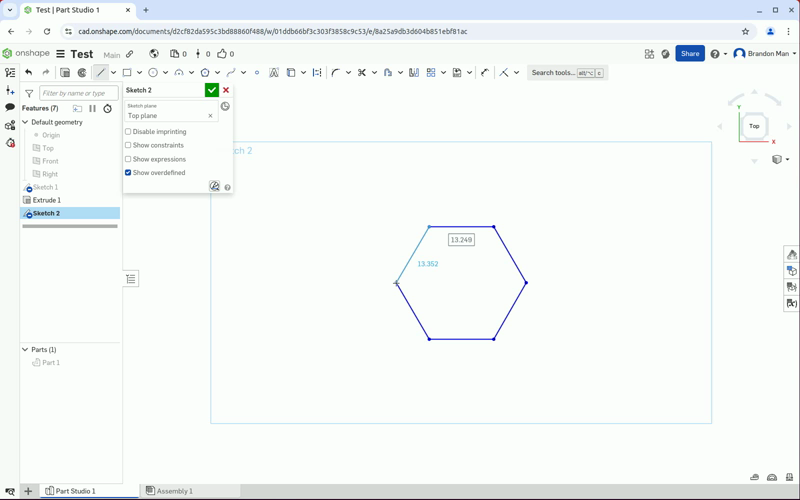
click(396, 282)
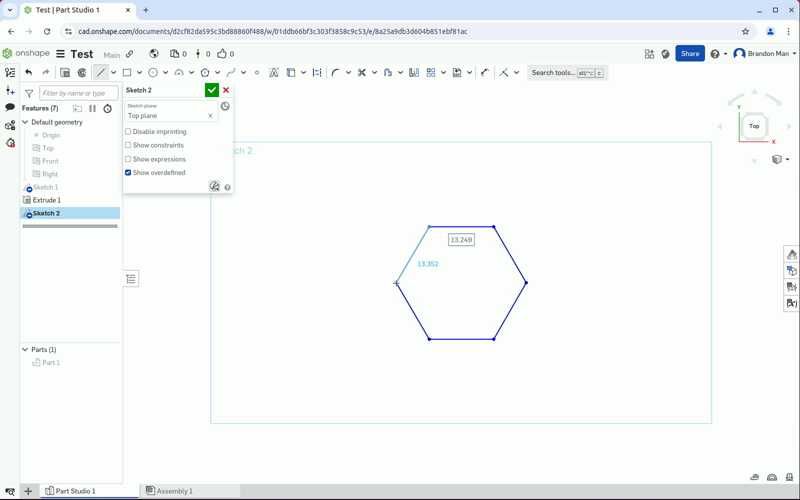
key(esc)
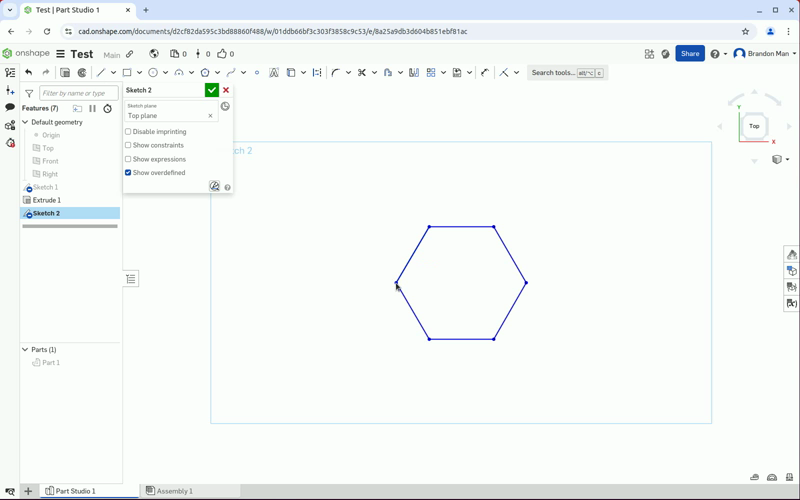
mouse_move(490, 243)
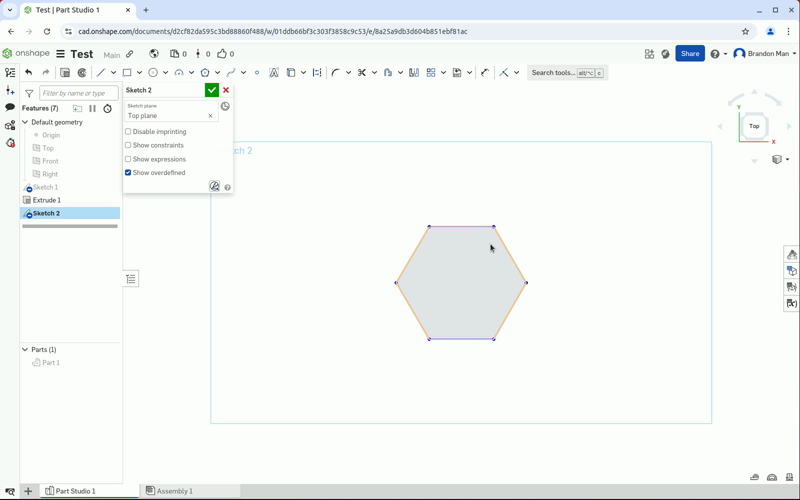
click(490, 243)
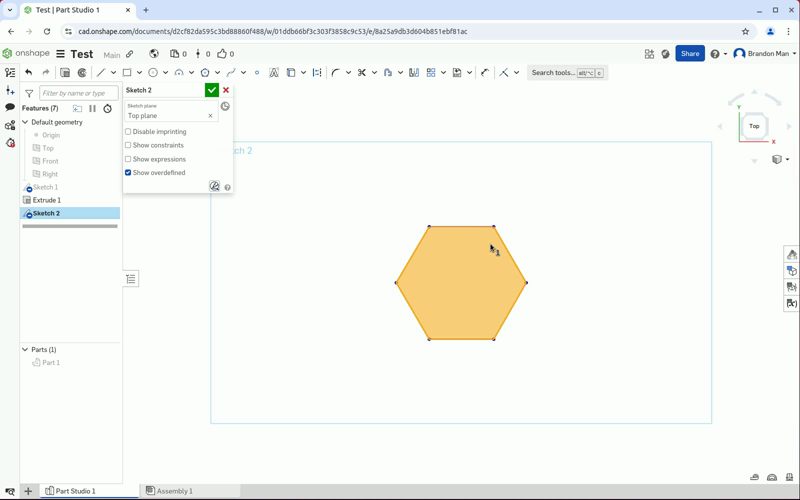
mouse_move(73, 352)
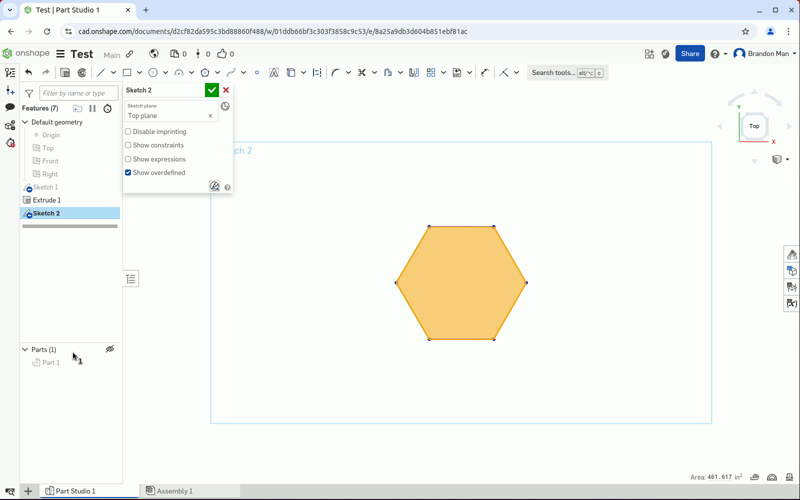
key(shift+y)
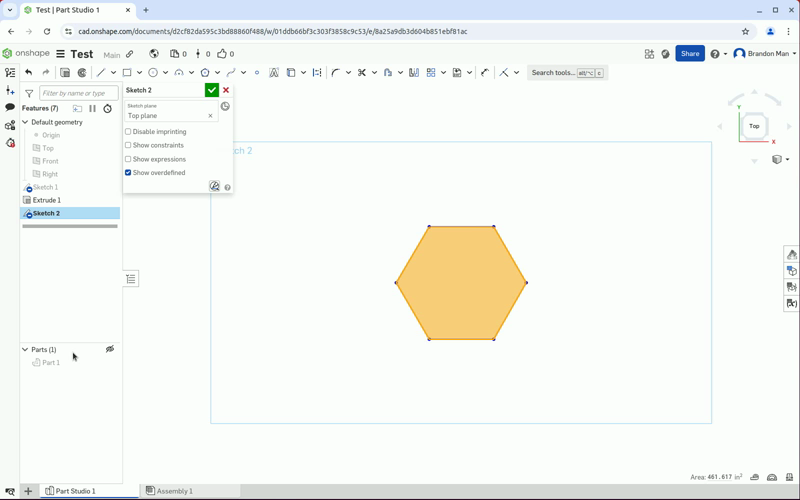
key(shift+e)
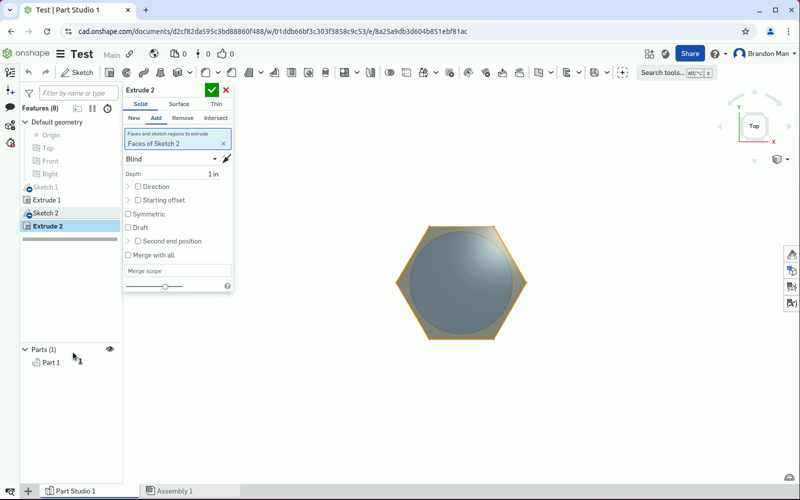
mouse_move(143, 106)
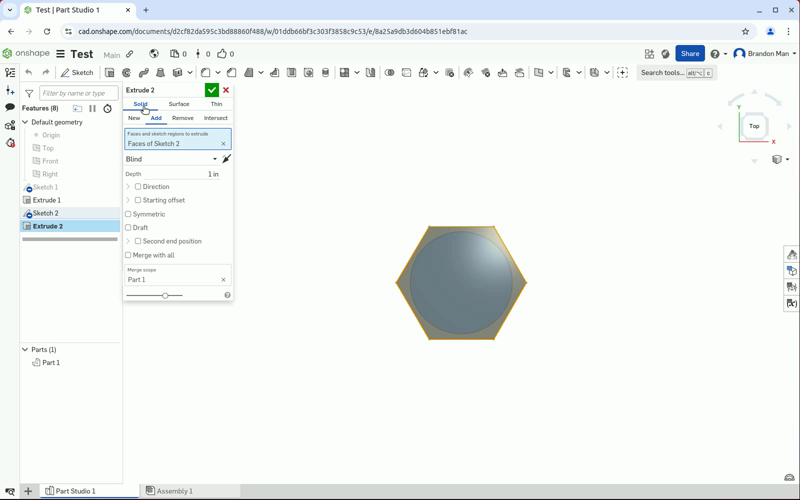
click(143, 106)
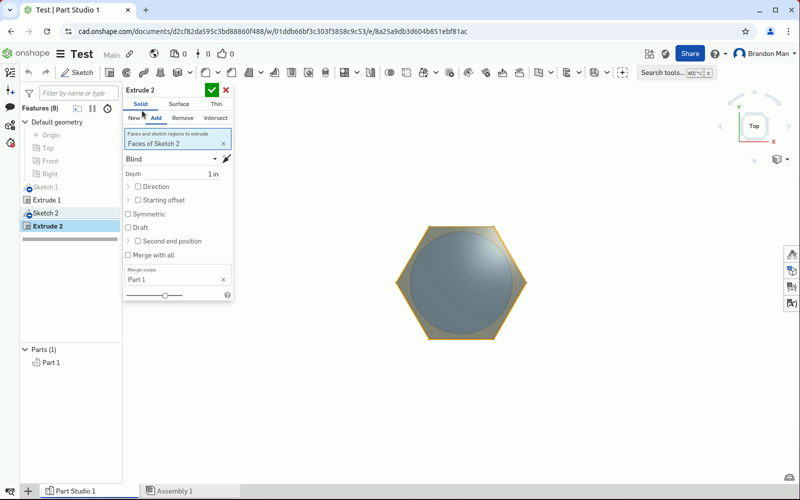
mouse_move(137, 120)
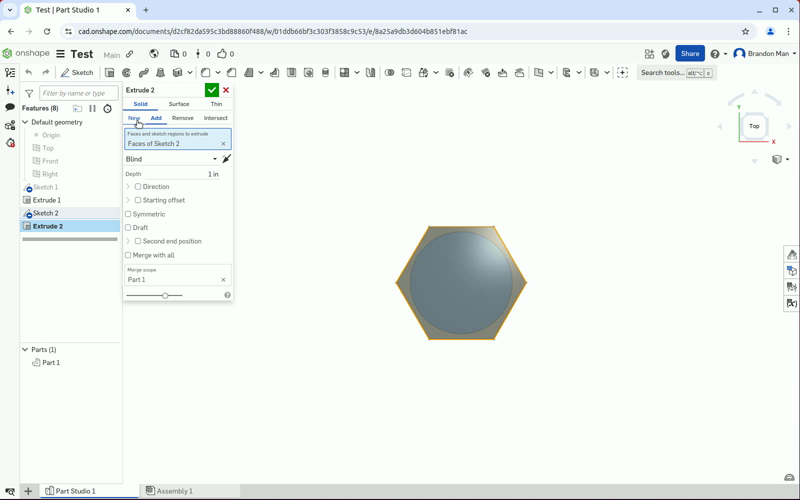
click(137, 120)
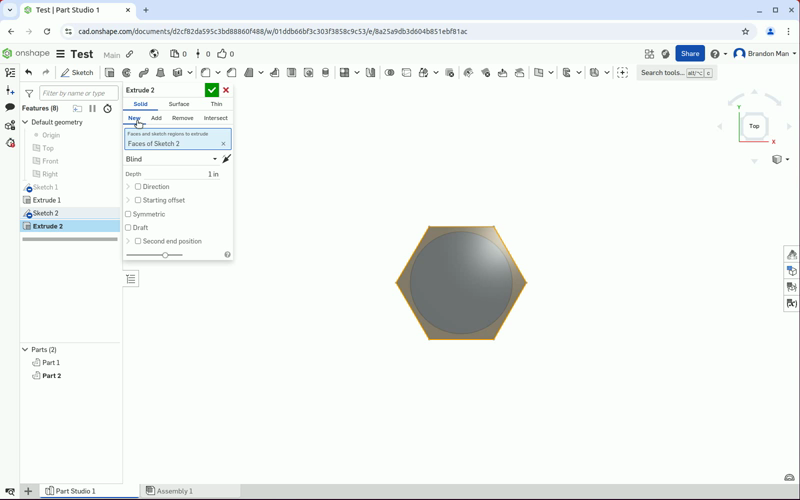
key(tab, 4)
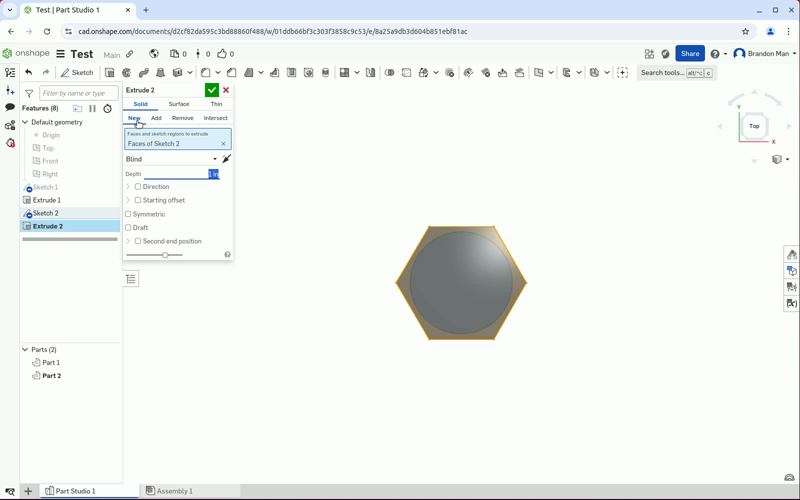
text(23.108)
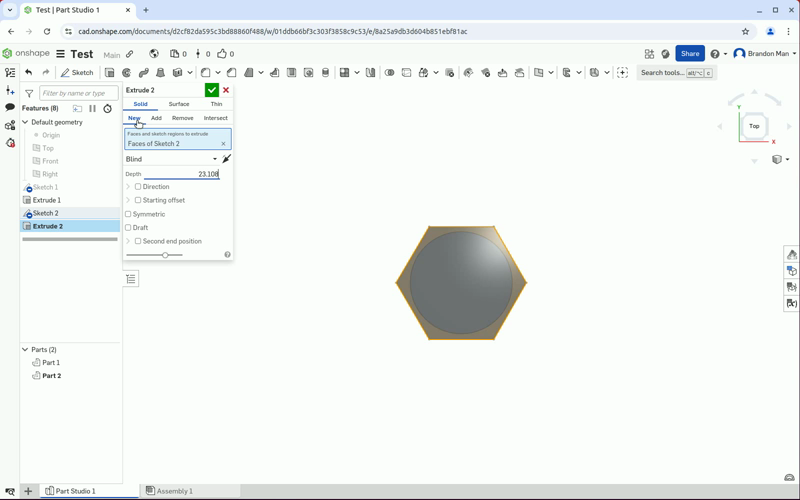
key(enter)
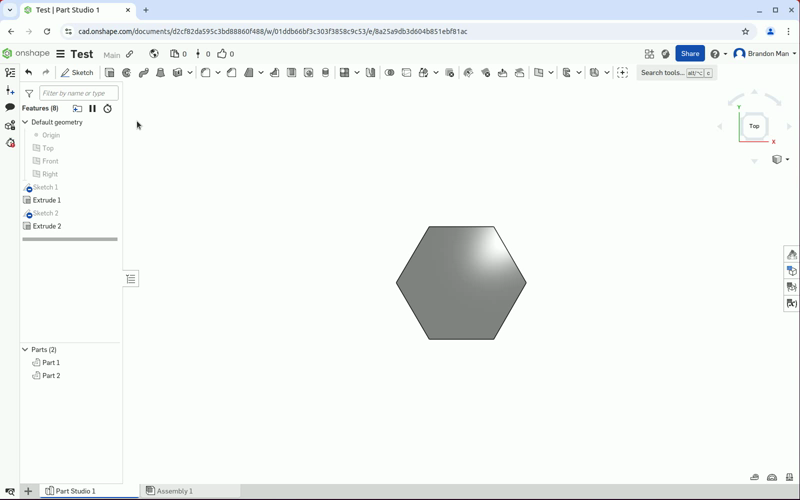
key(shift+h)
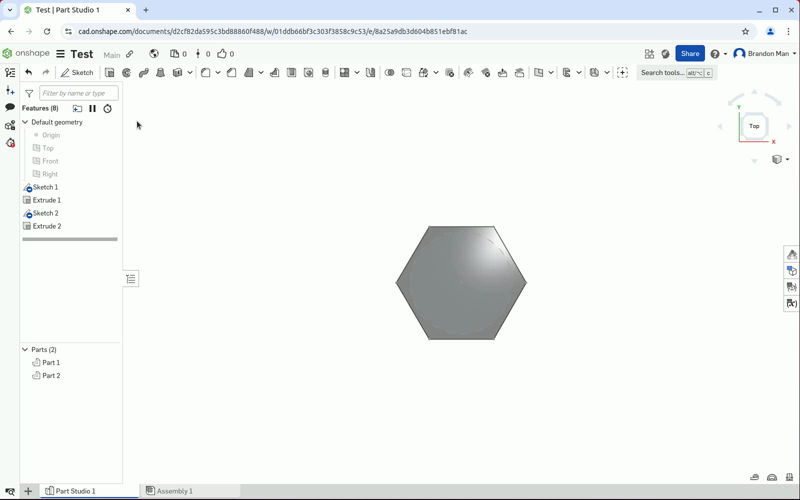
key(shift+h)
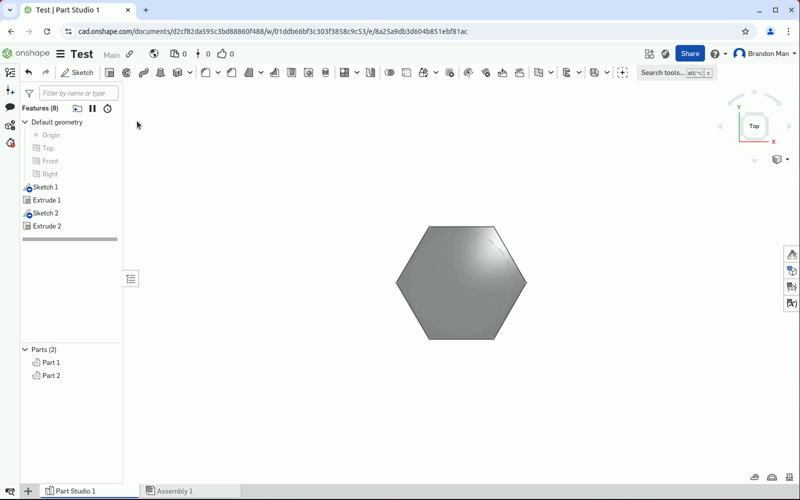
key(shift+7)
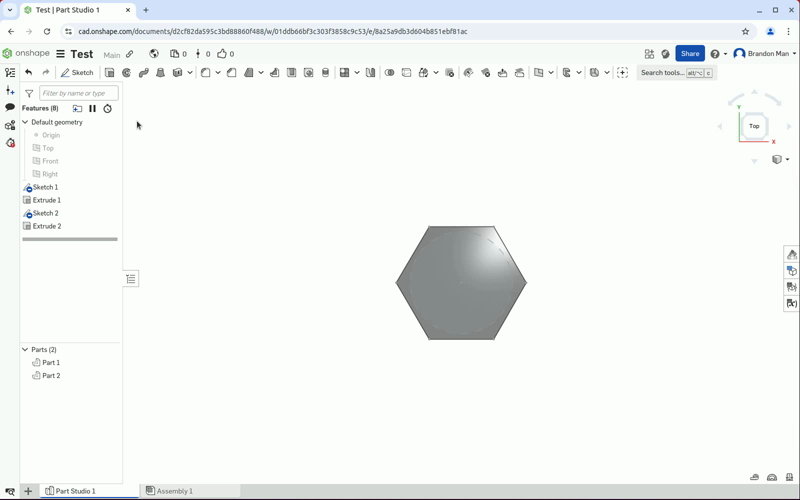
key(up, 3)
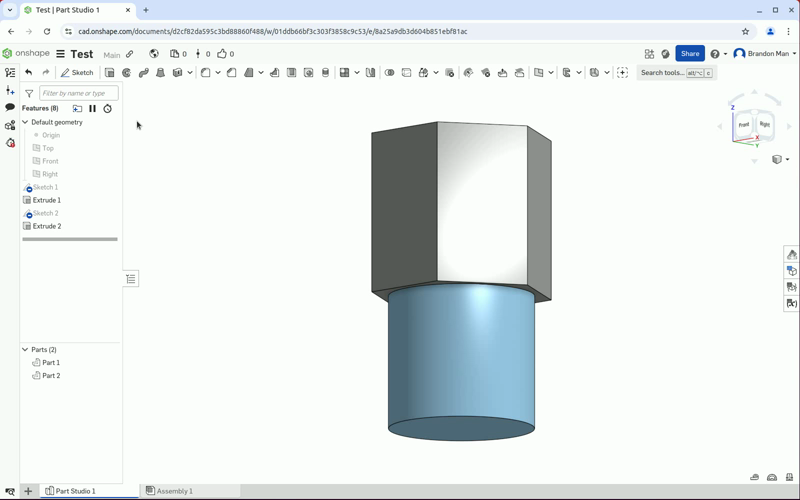
key(left, 3)
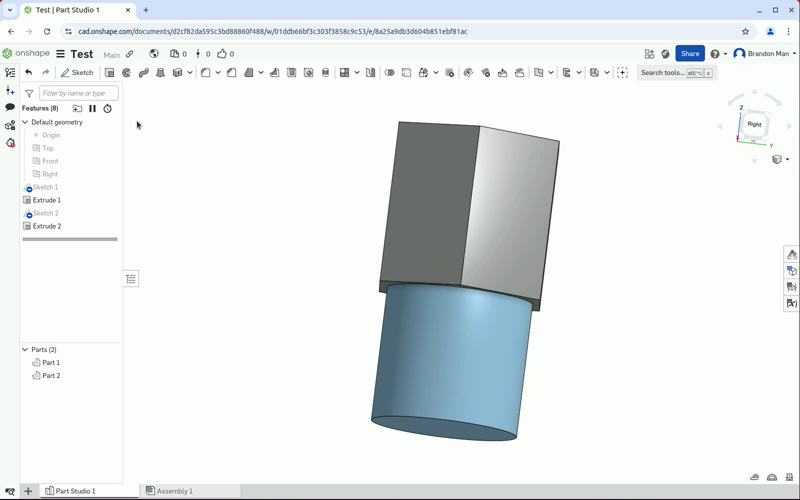
key(right, 3)
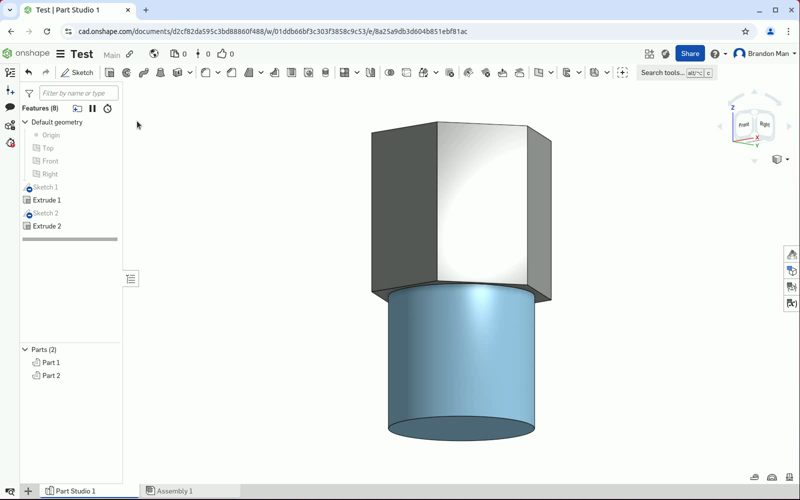
key(down, 3)
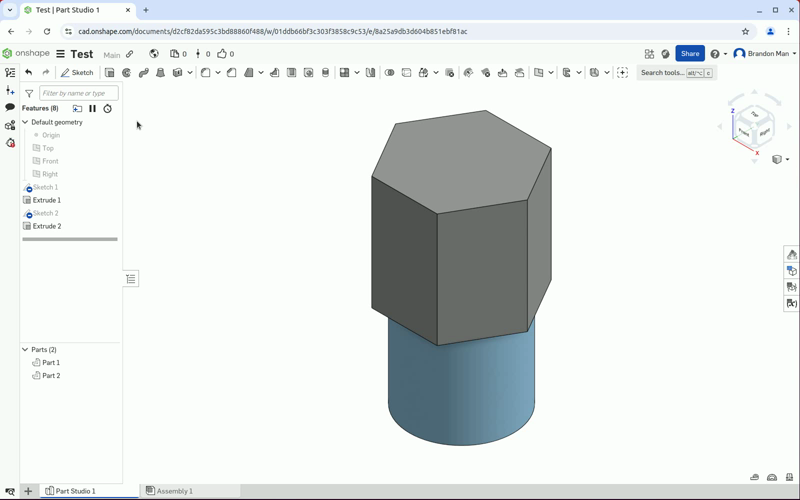
mouse_move(73, 189)
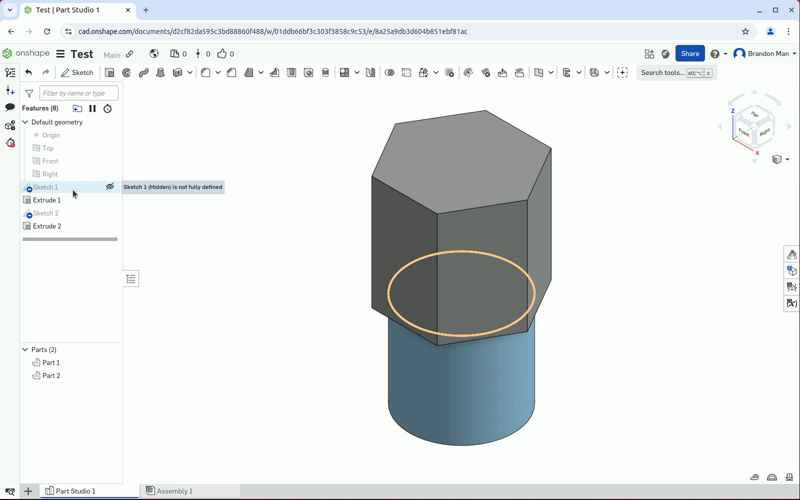
click(73, 189)